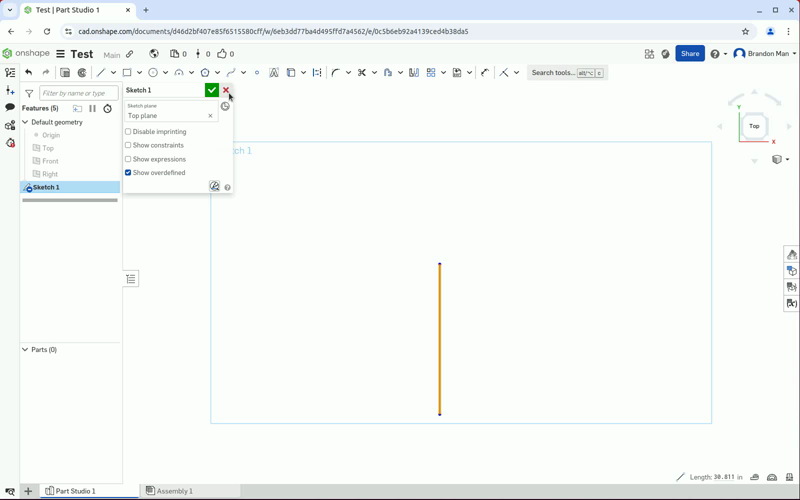
key(shift+h)
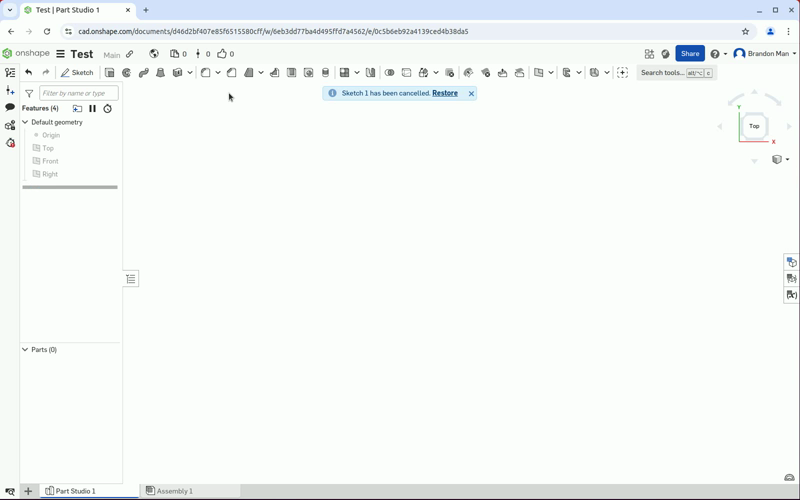
mouse_move(73, 352)
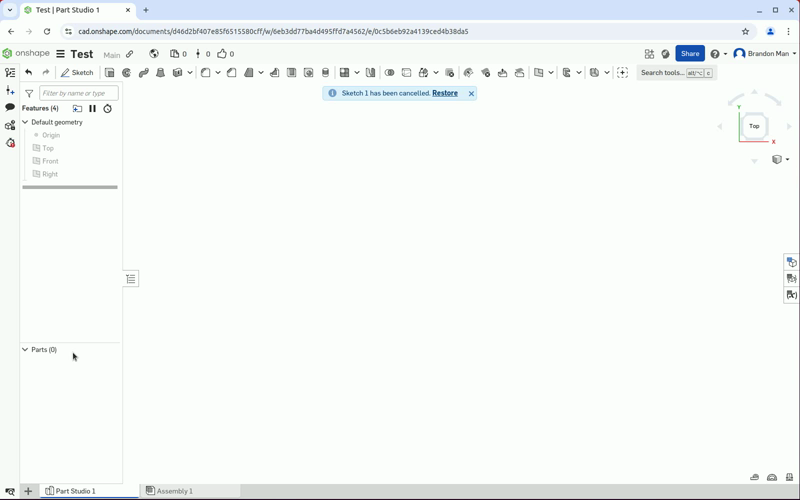
key(y)
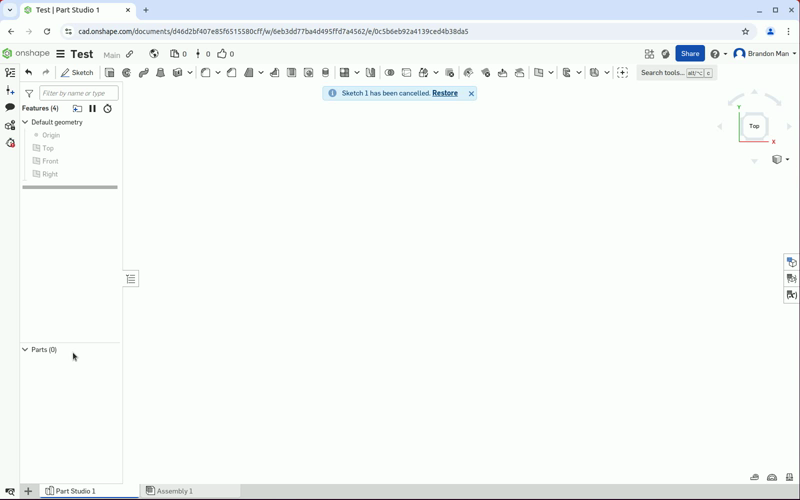
key(shift+p)
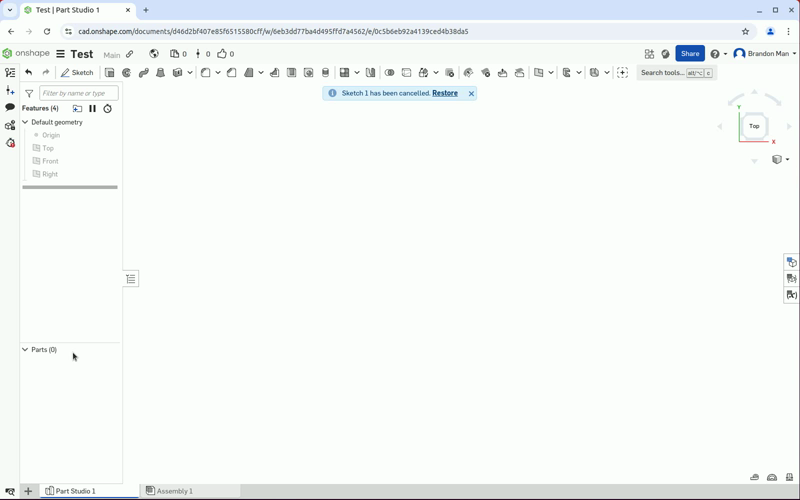
key(space)
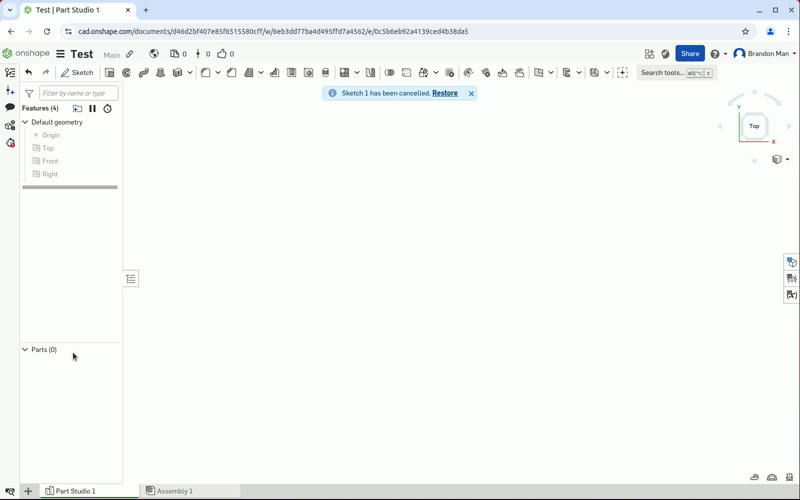
key_down(shift)
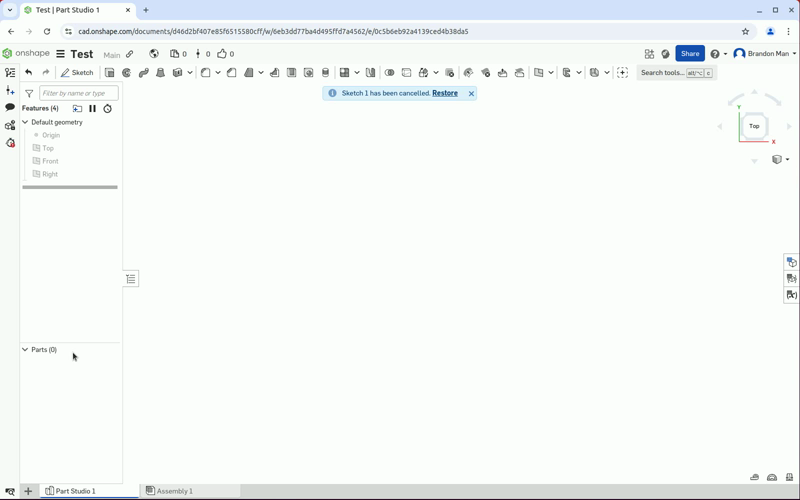
key(up)
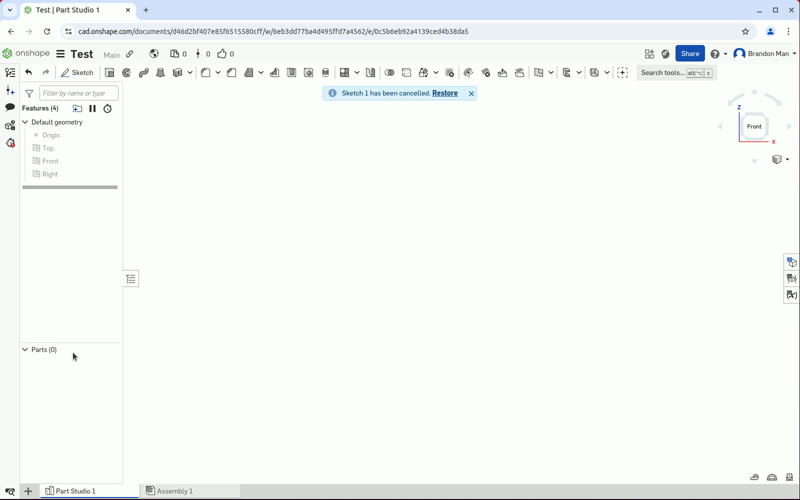
key_up(shift)
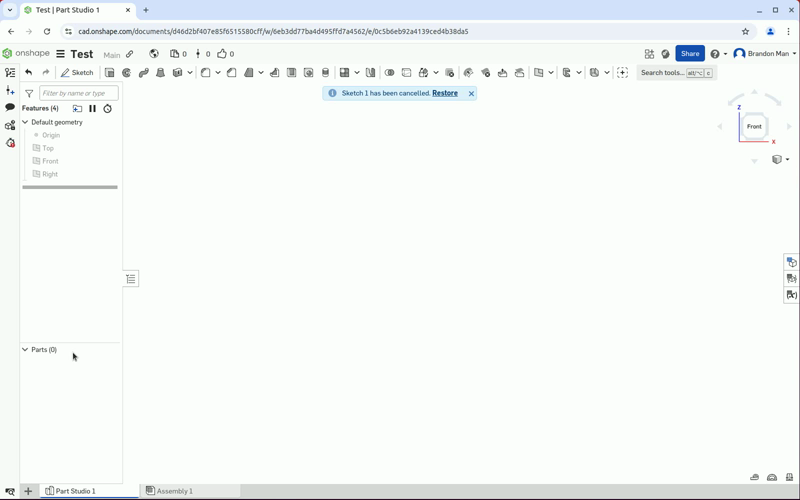
mouse_move(73, 352)
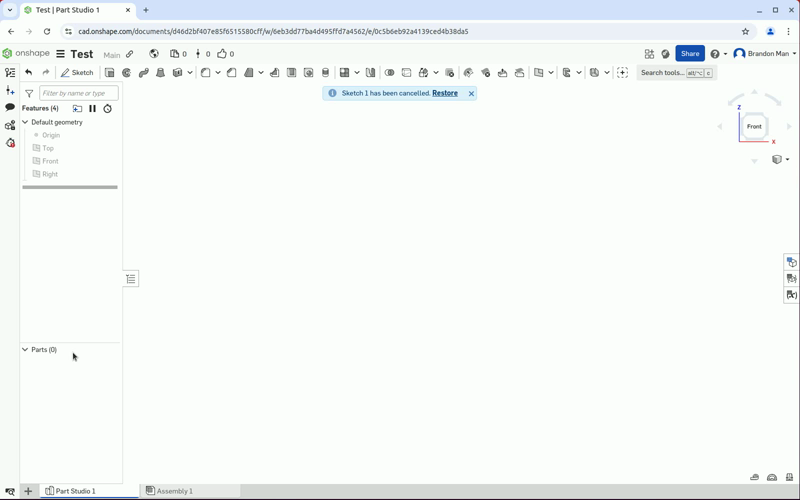
key(shift+y)
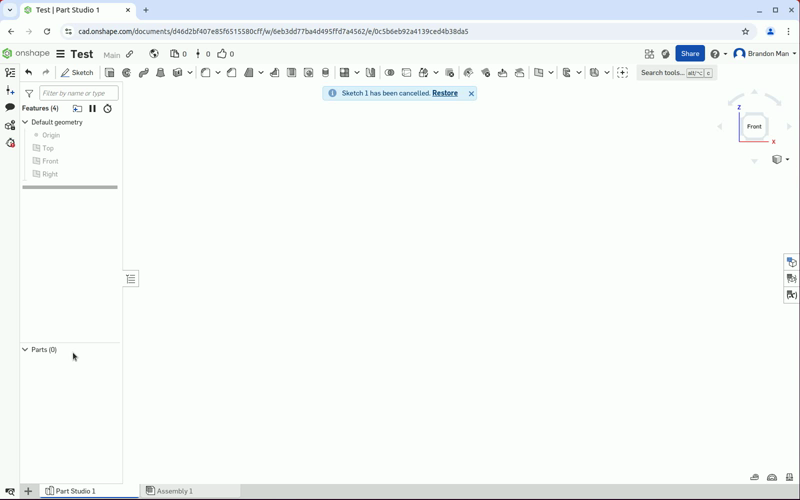
key(shift+s)
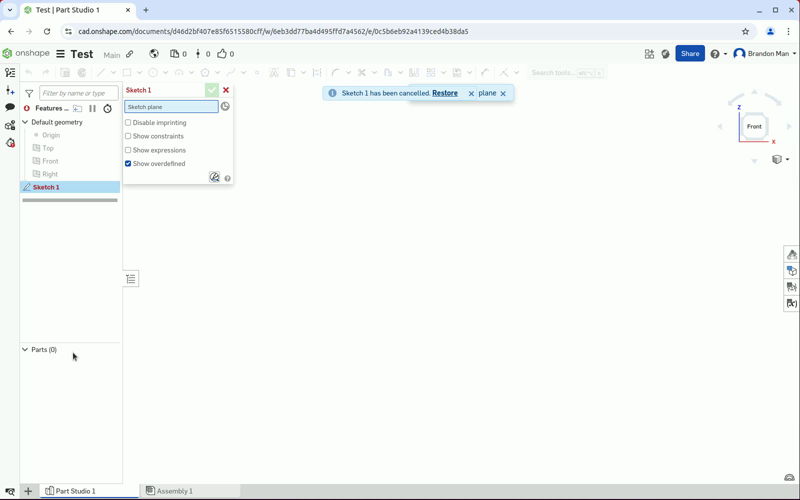
mouse_move(73, 163)
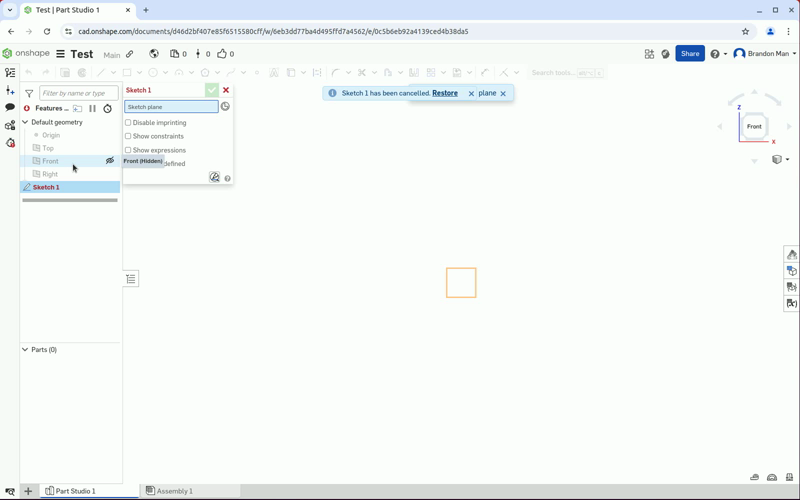
click(73, 163)
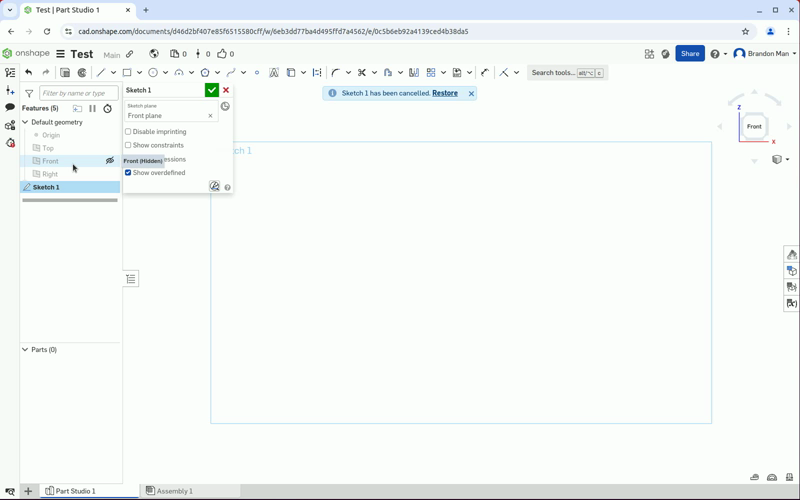
mouse_move(73, 352)
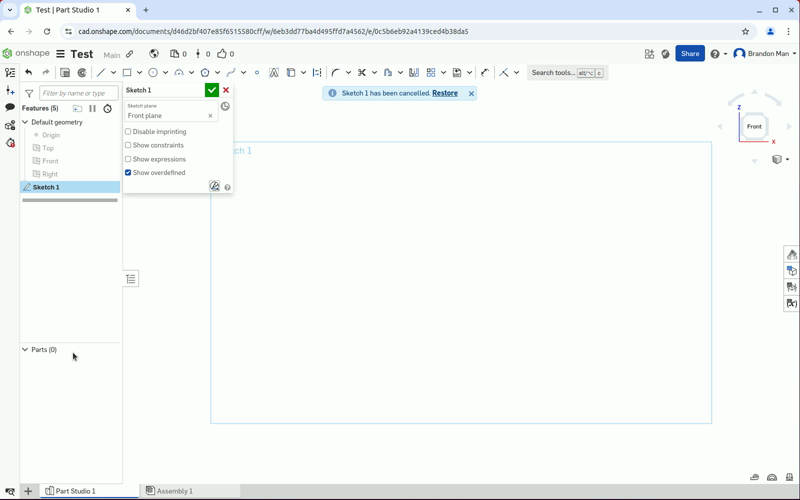
key(y)
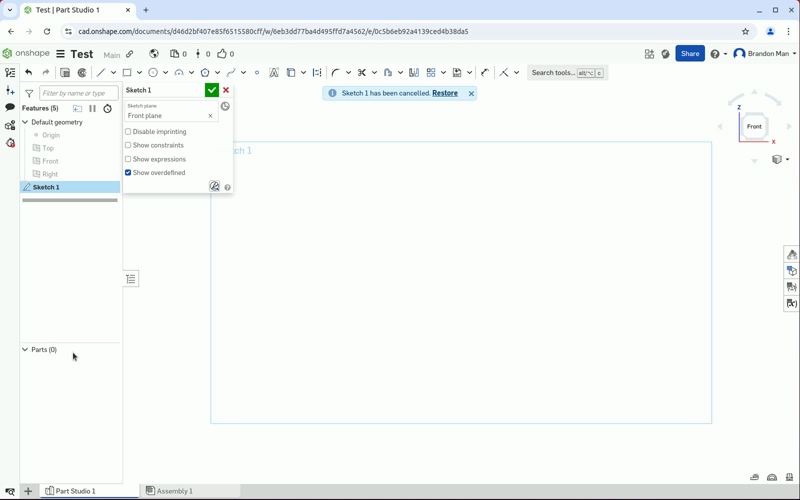
key(l)
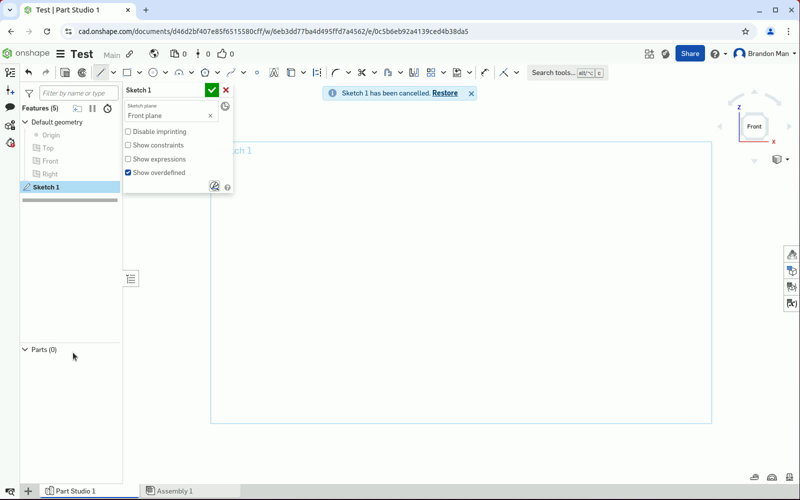
key_down(shift)
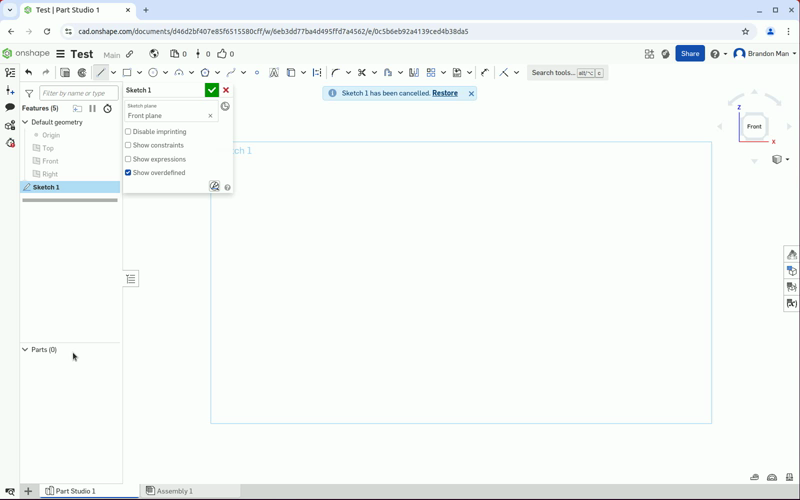
mouse_move(348, 282)
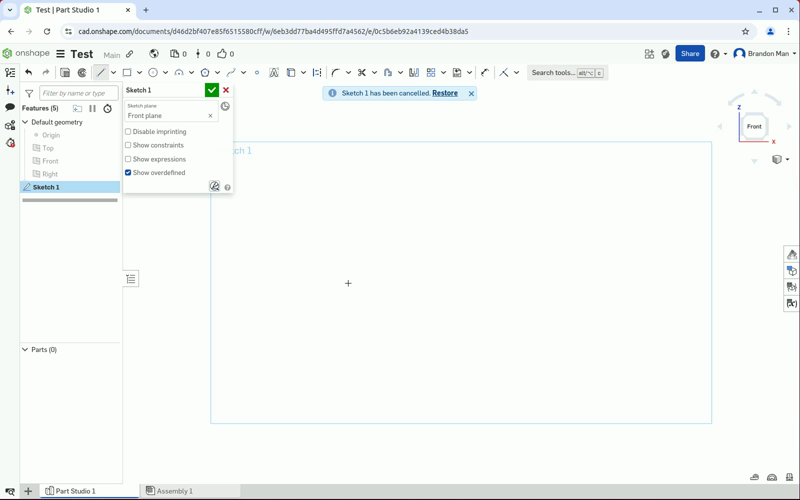
click(348, 282)
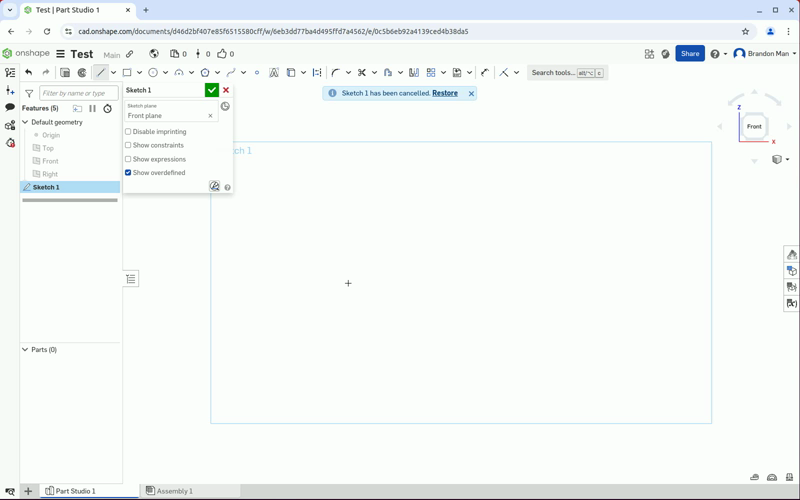
key_up(shift)
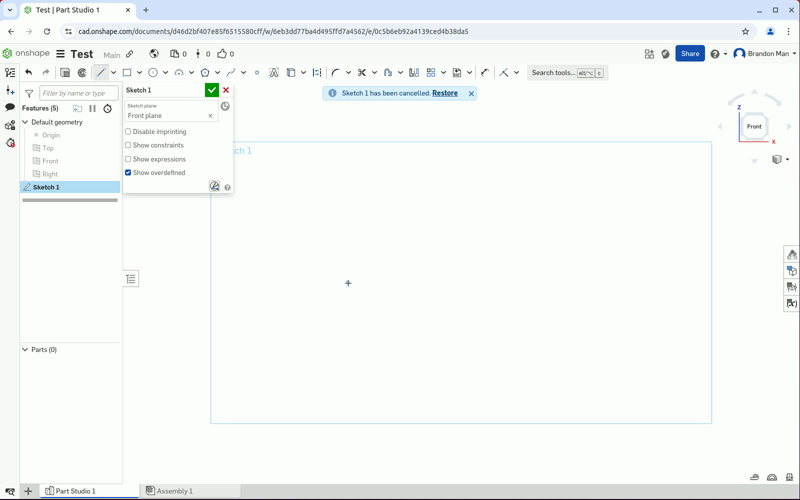
key_down(shift)
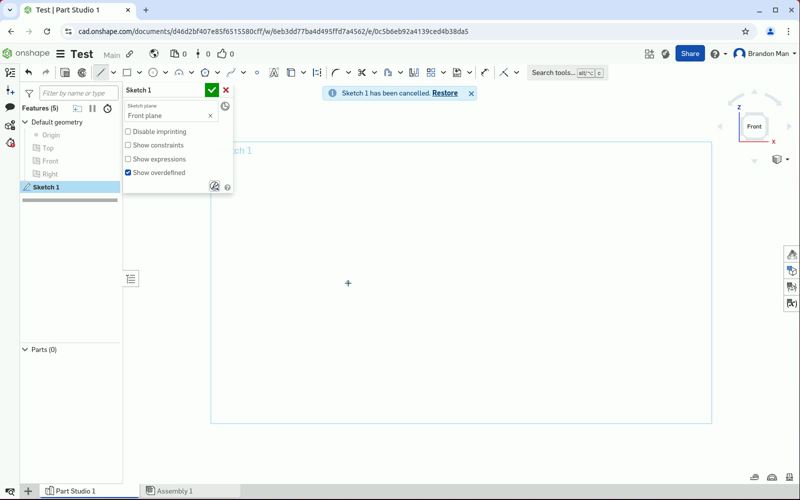
mouse_move(461, 282)
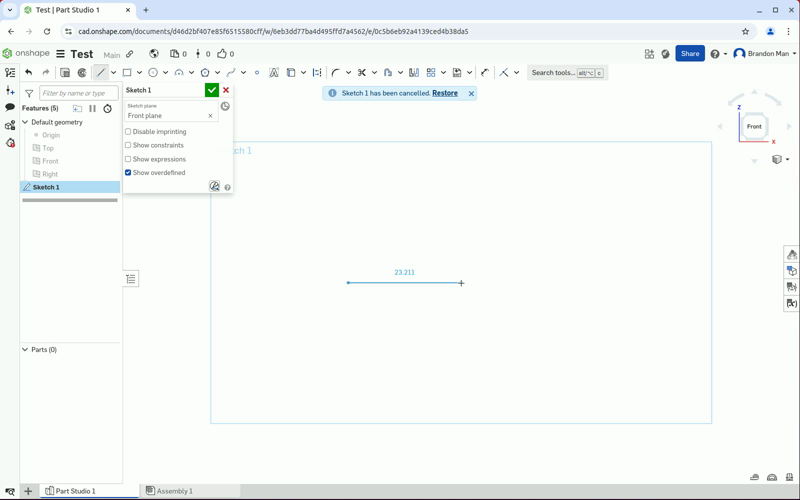
click(461, 282)
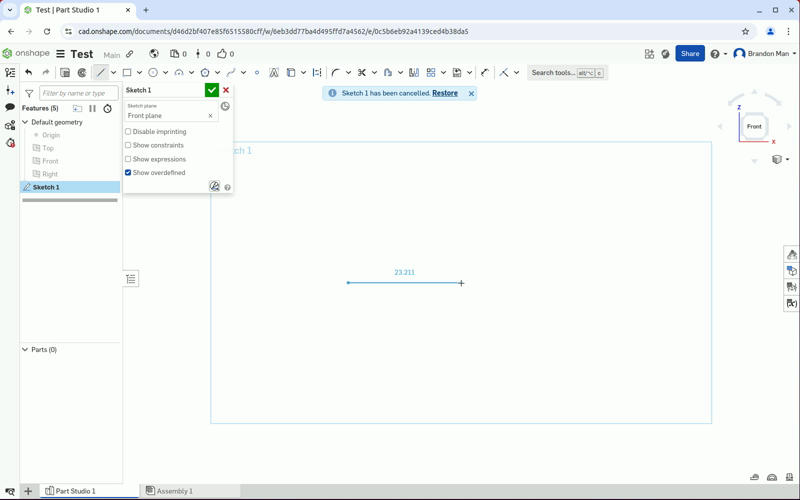
key_up(shift)
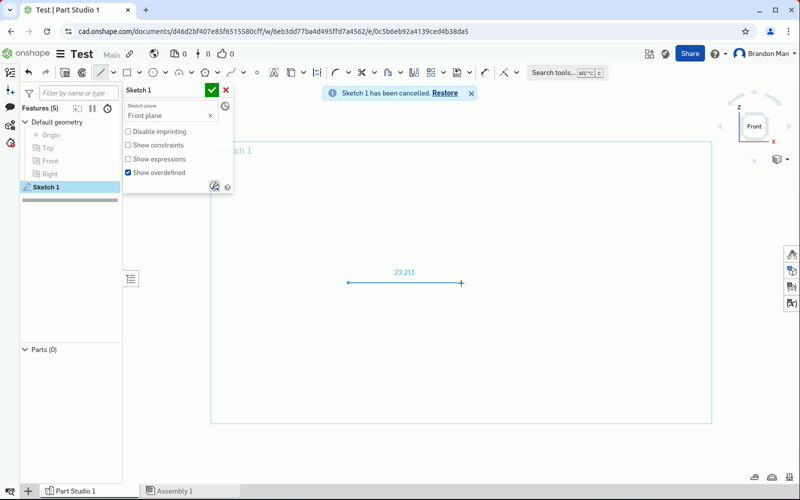
key_down(shift)
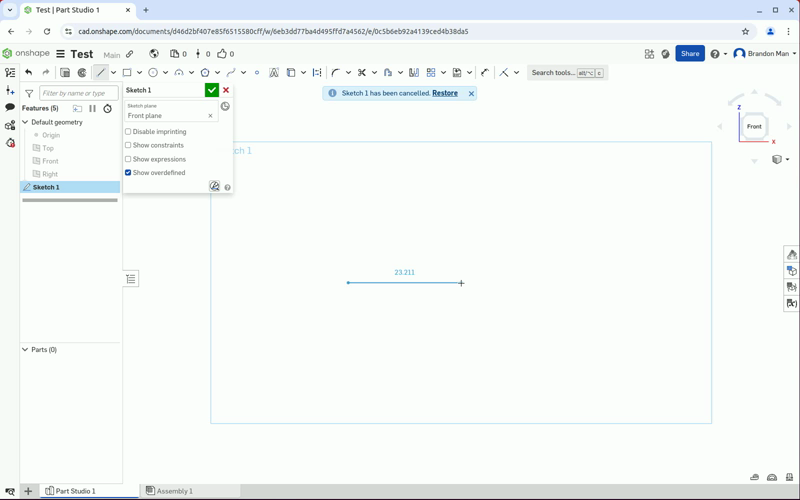
mouse_move(572, 282)
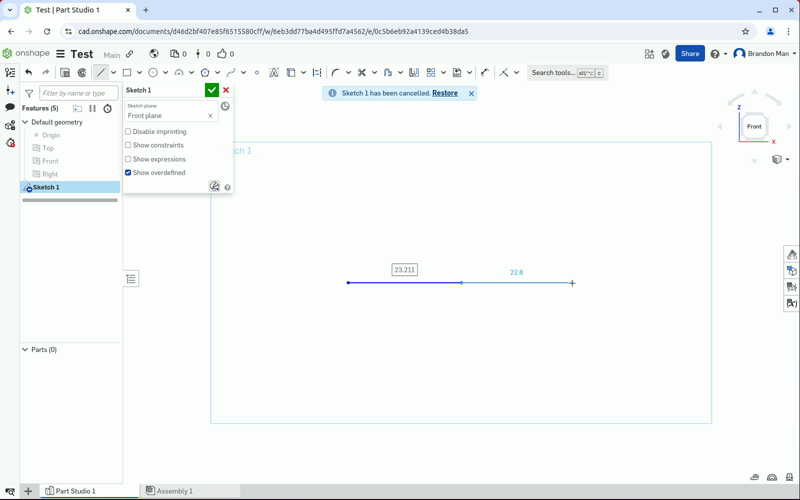
click(572, 282)
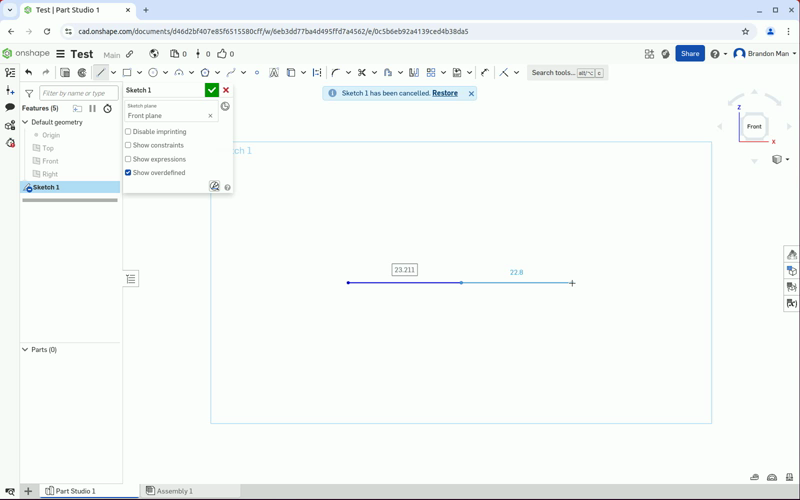
key_up(shift)
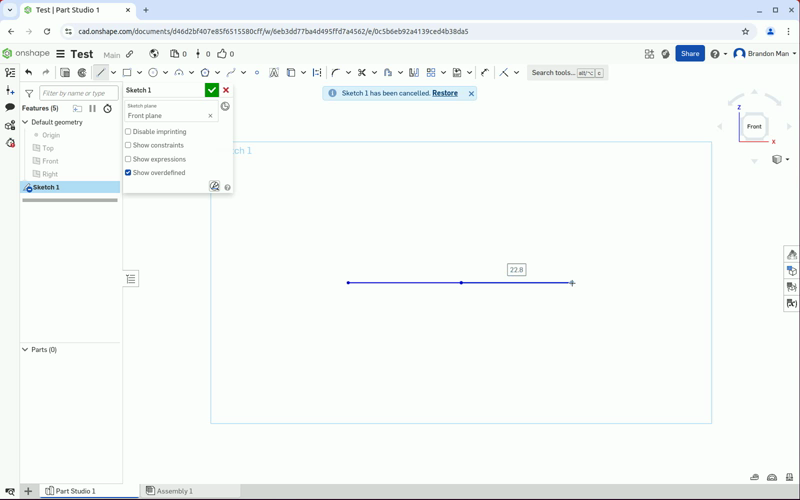
key_down(shift)
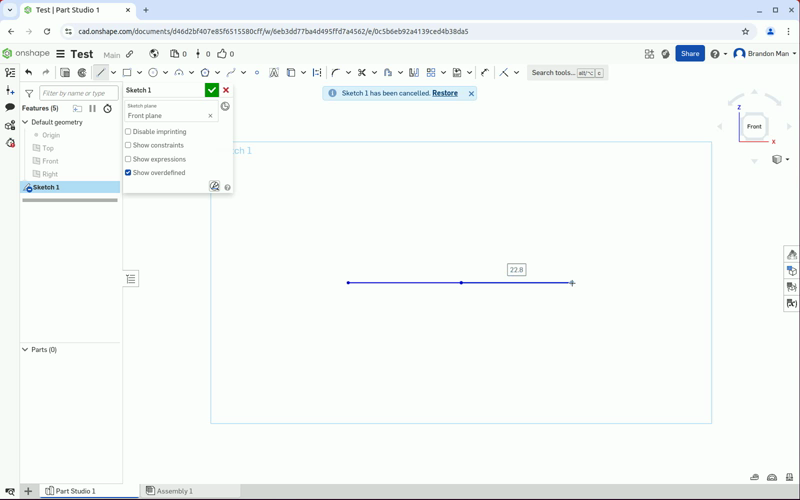
mouse_move(572, 169)
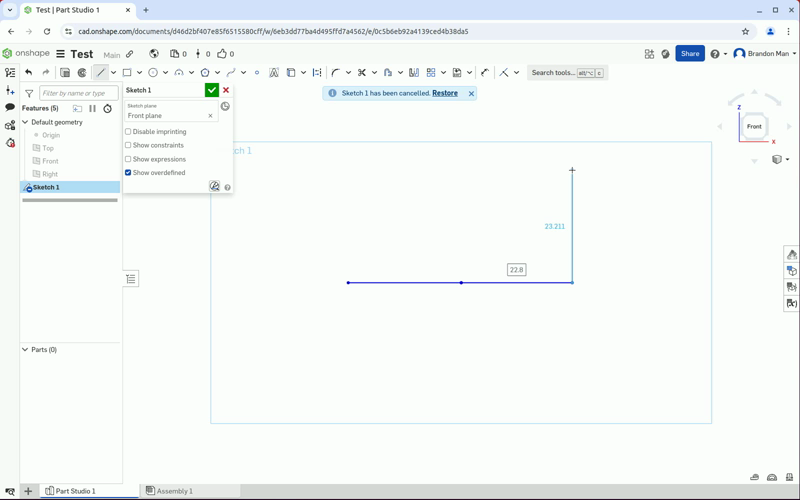
click(572, 169)
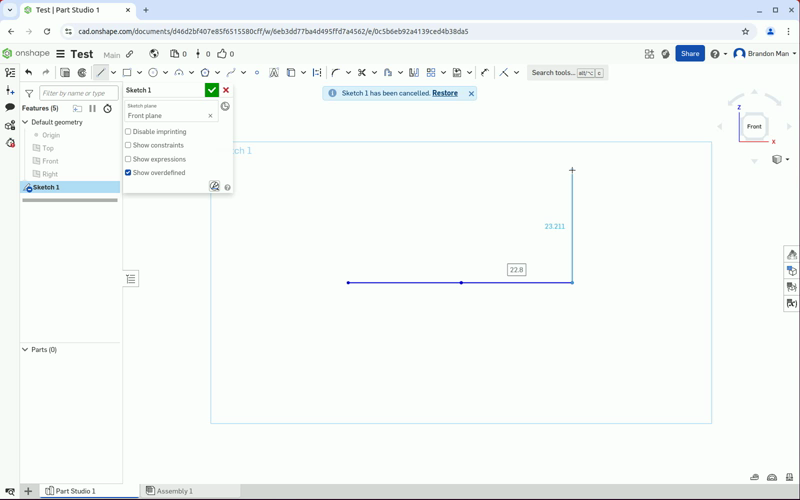
key_up(shift)
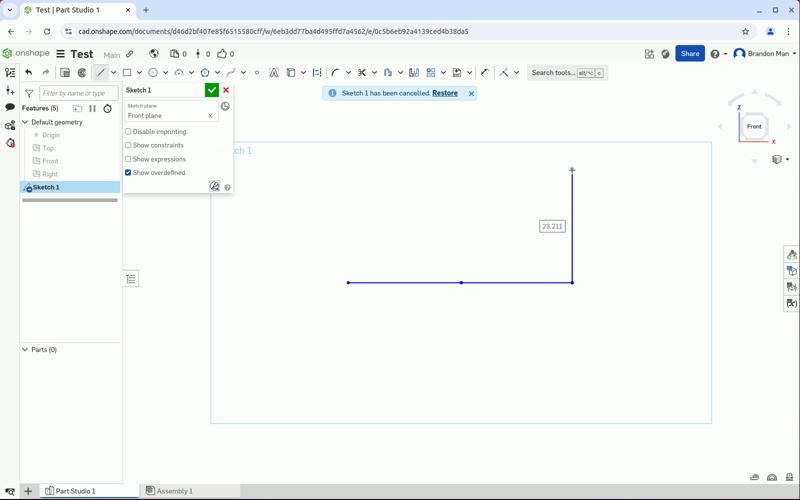
key_down(shift)
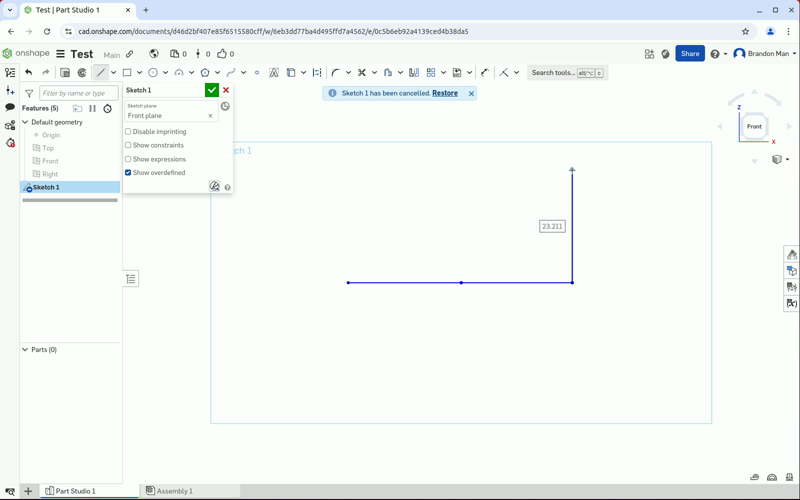
mouse_move(348, 169)
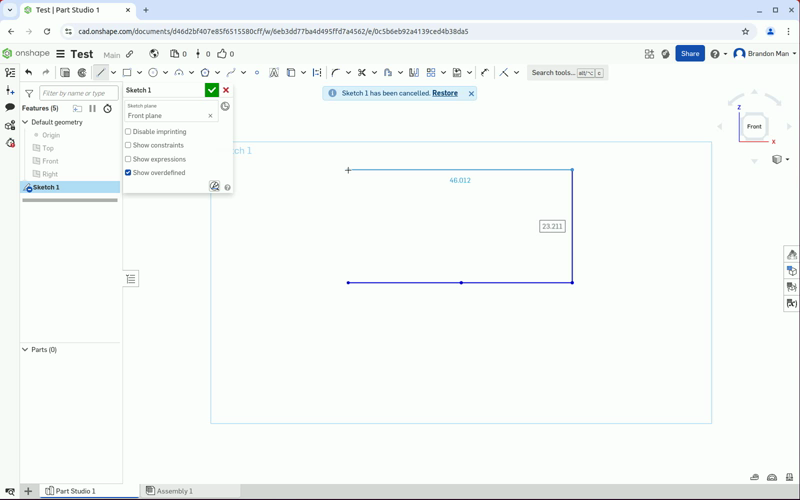
click(348, 169)
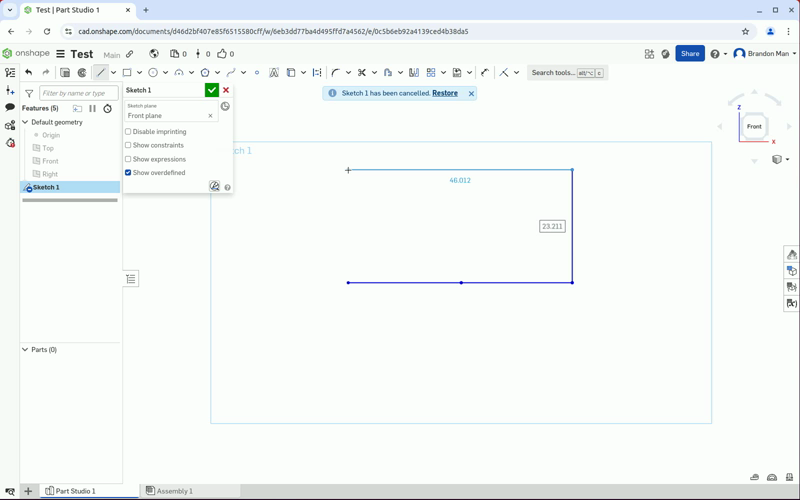
key_up(shift)
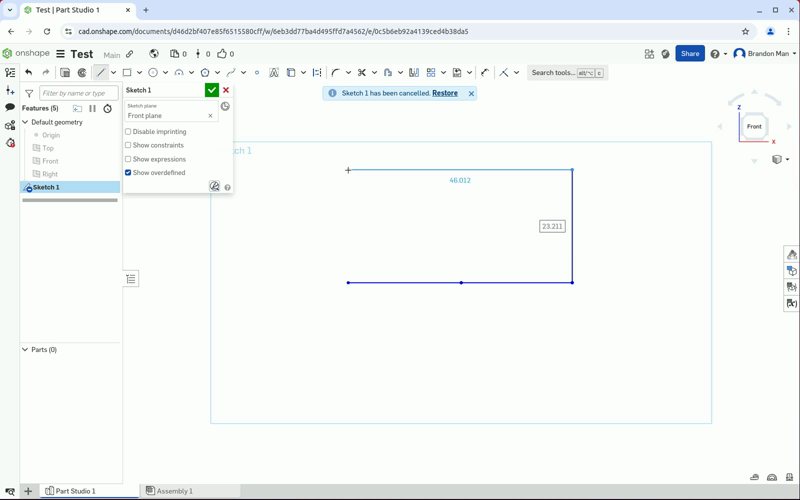
key_down(shift)
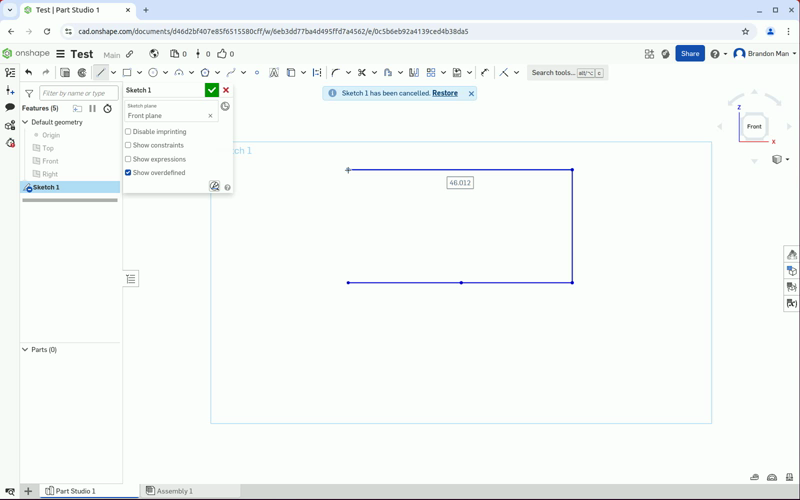
mouse_move(348, 282)
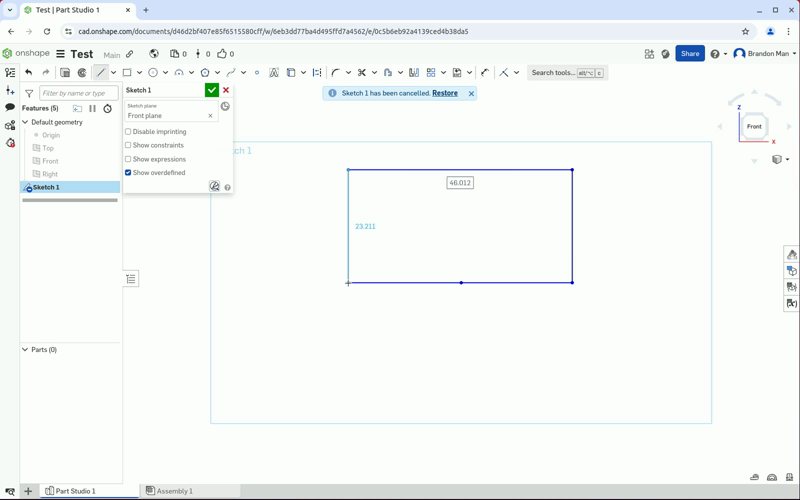
key_up(shift)
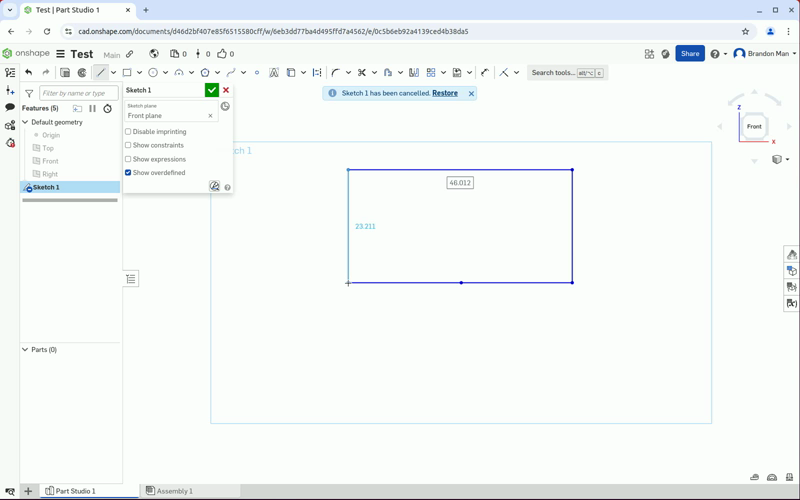
click(348, 282)
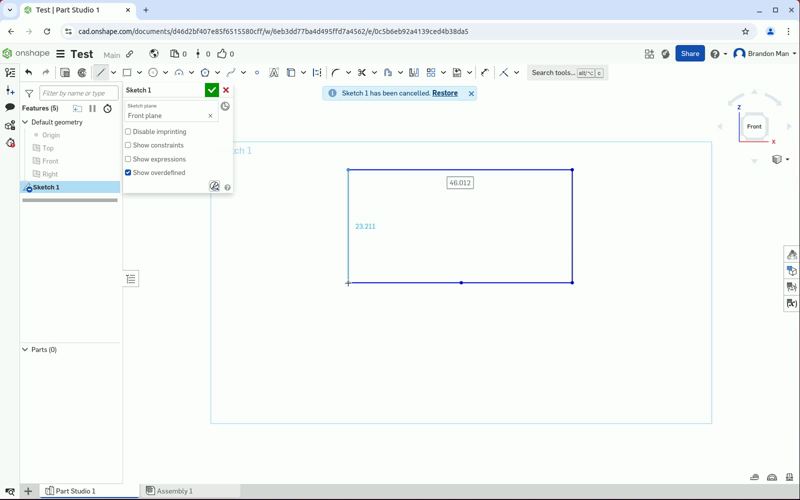
key(esc)
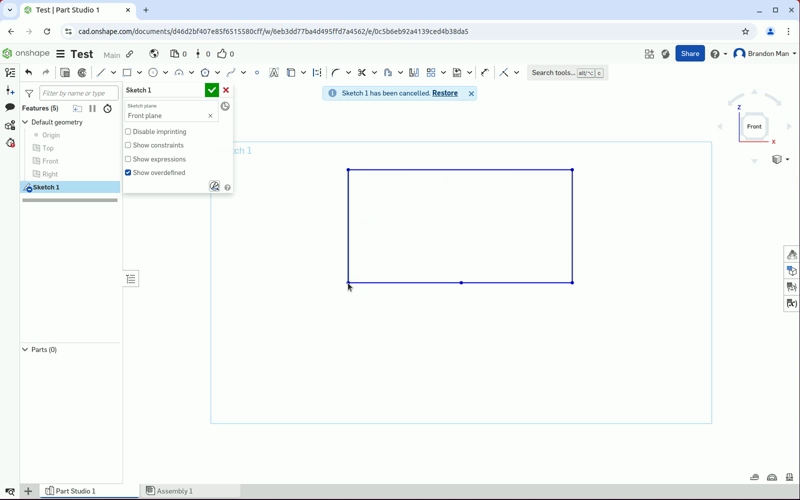
mouse_move(468, 229)
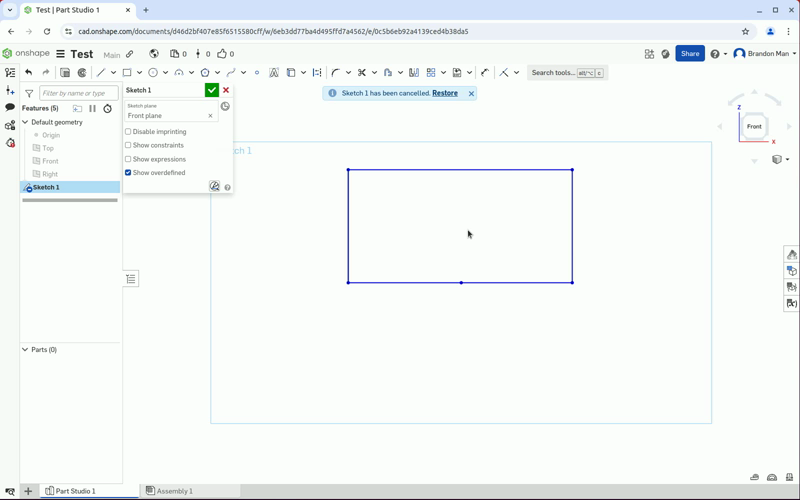
click(468, 229)
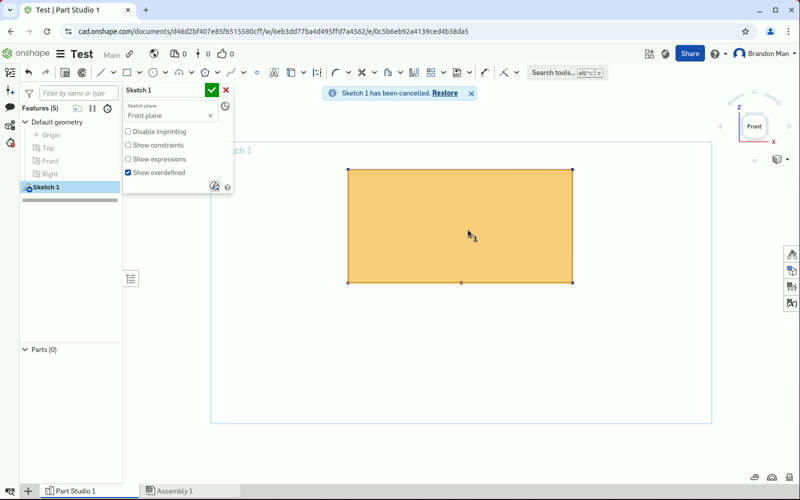
mouse_move(73, 352)
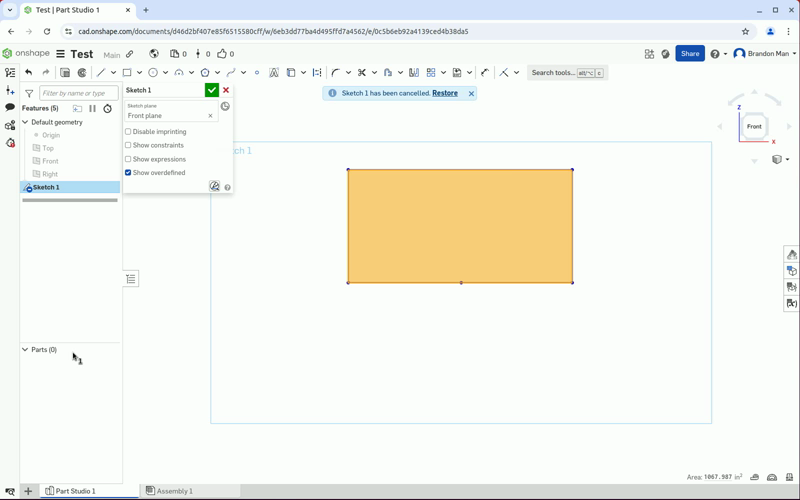
key(shift+y)
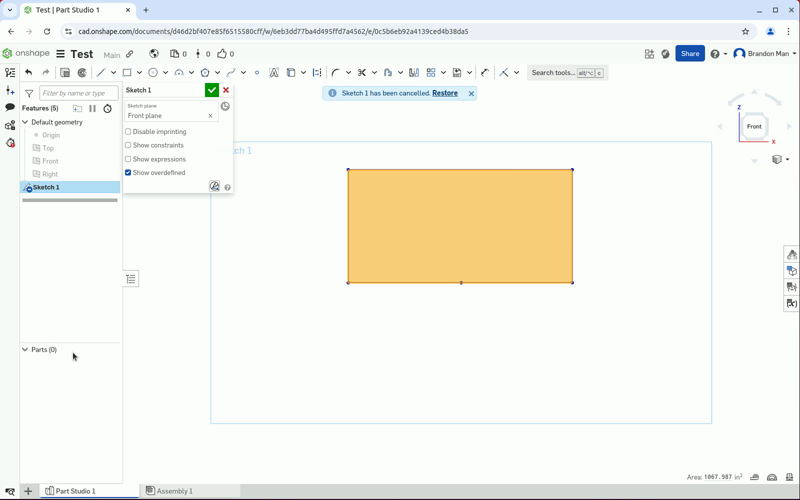
key(shift+e)
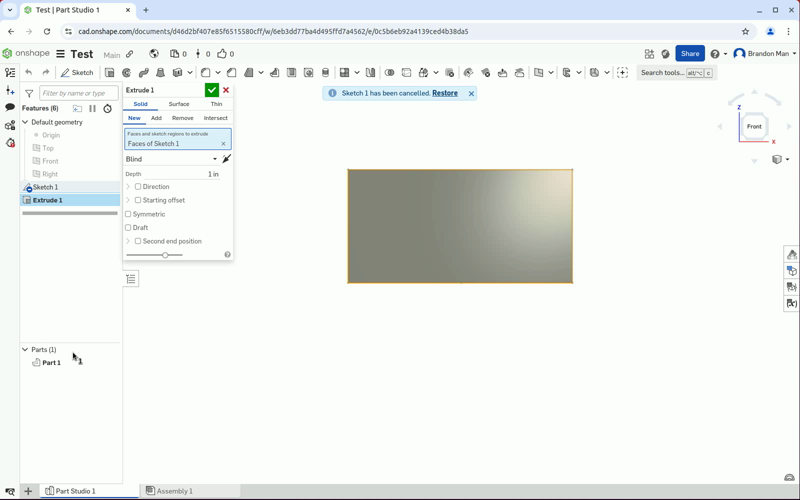
mouse_move(143, 106)
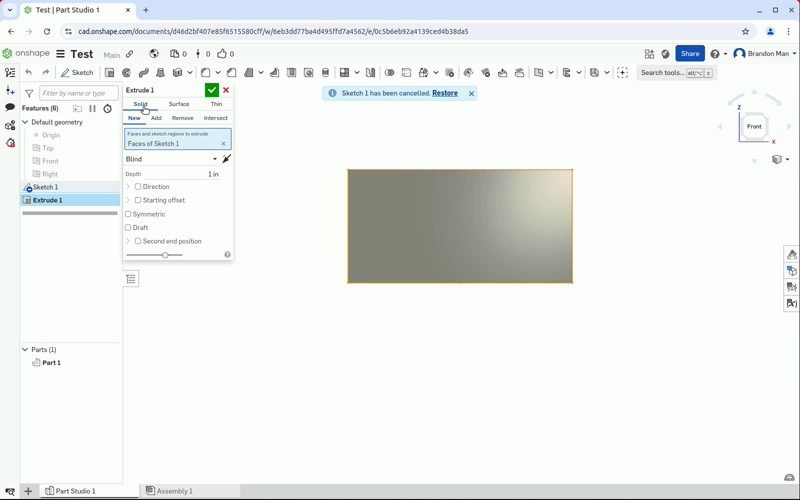
click(143, 106)
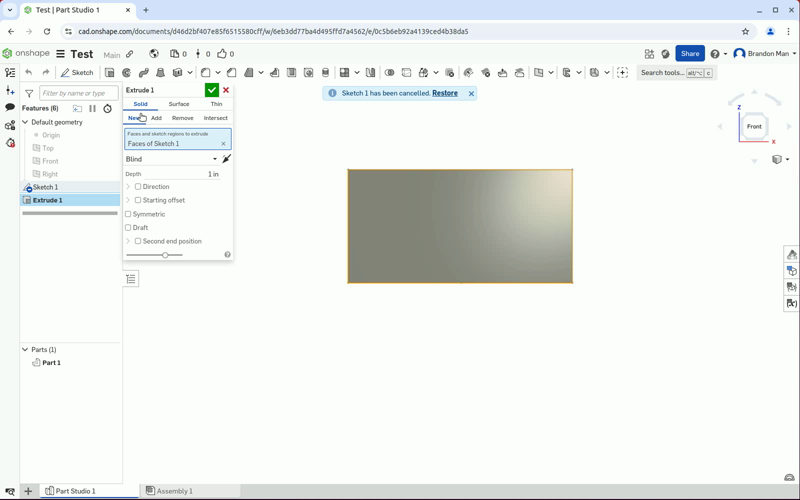
mouse_move(137, 120)
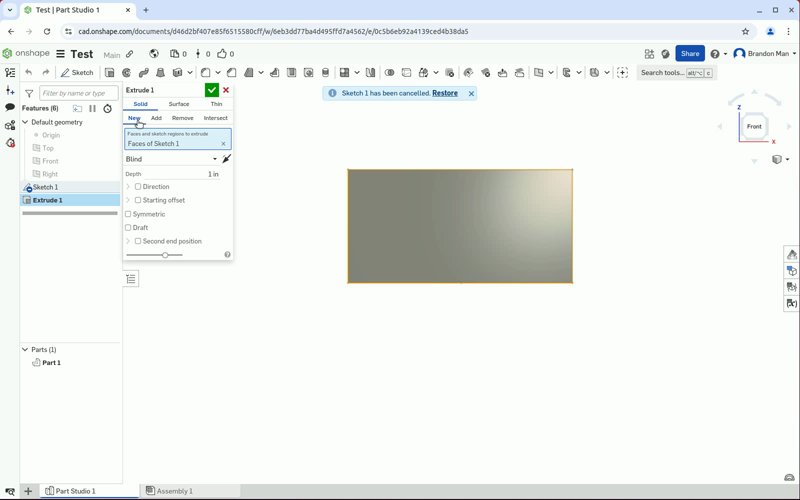
click(137, 120)
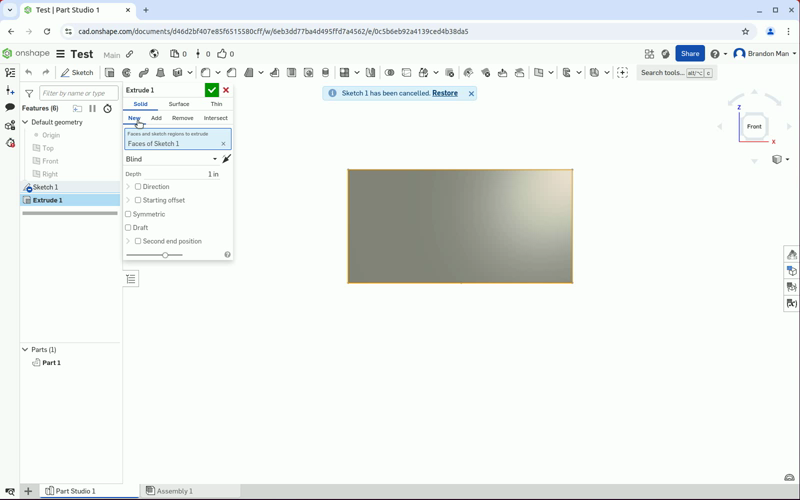
key(tab, 4)
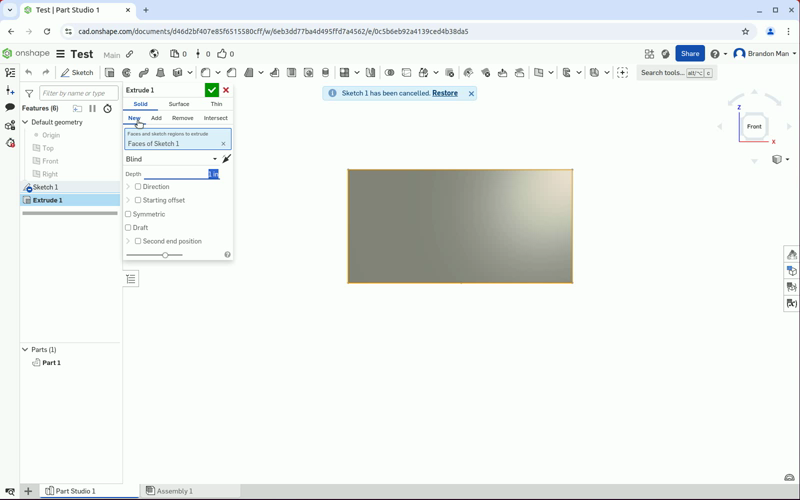
text(23.108)
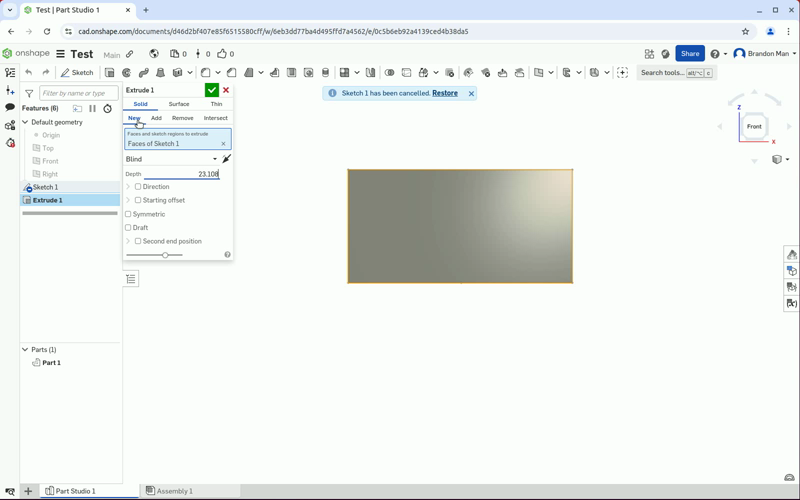
key(enter)
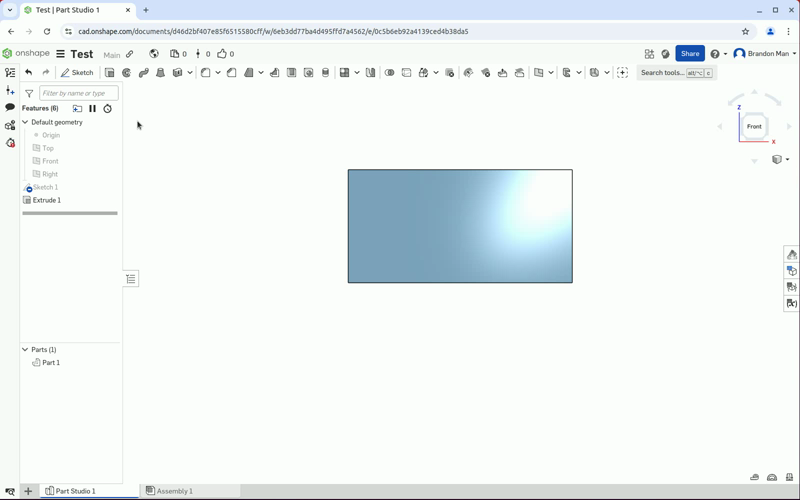
key(shift+h)
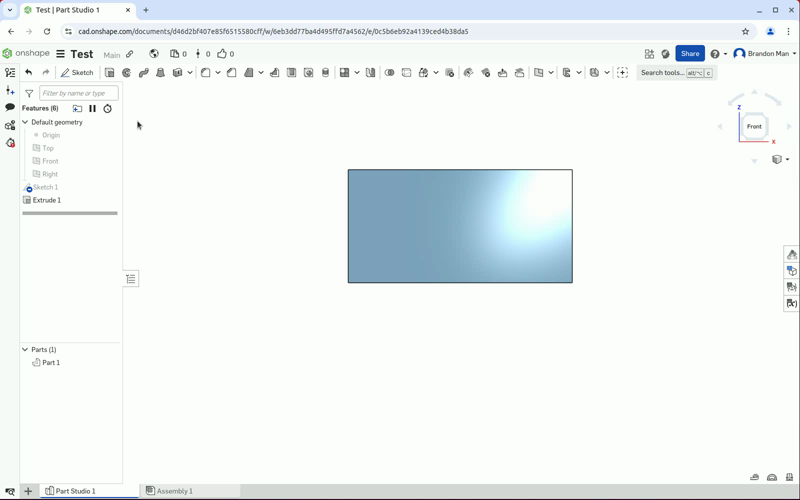
key(shift+h)
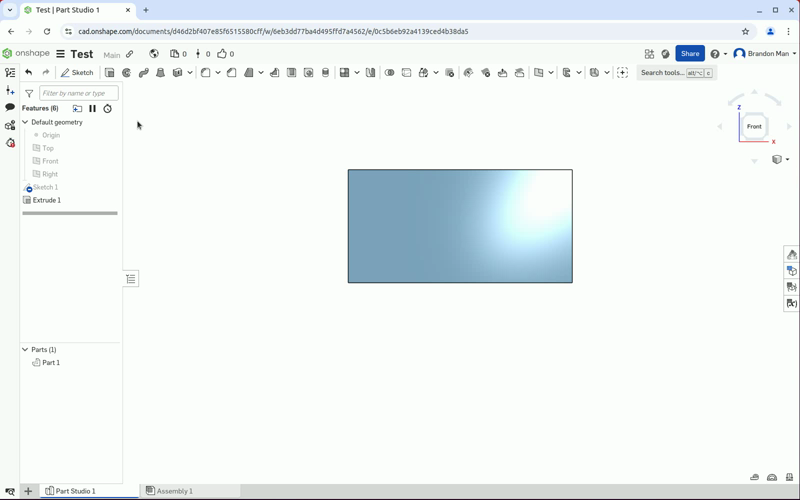
mouse_move(73, 189)
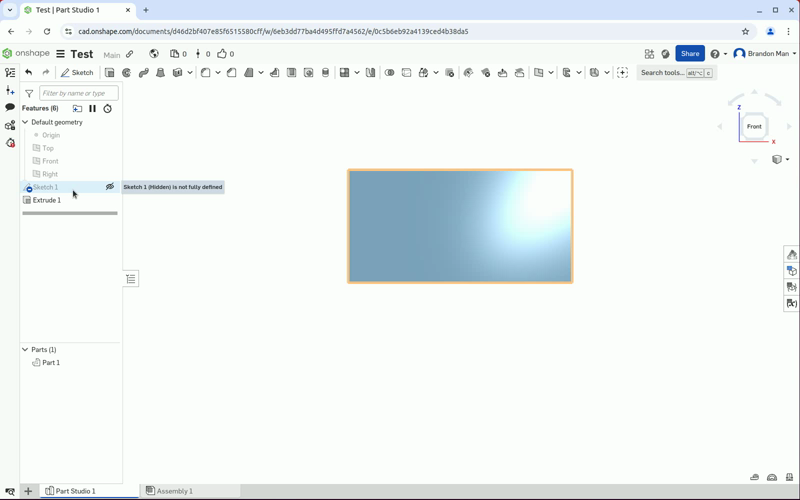
click(73, 189)
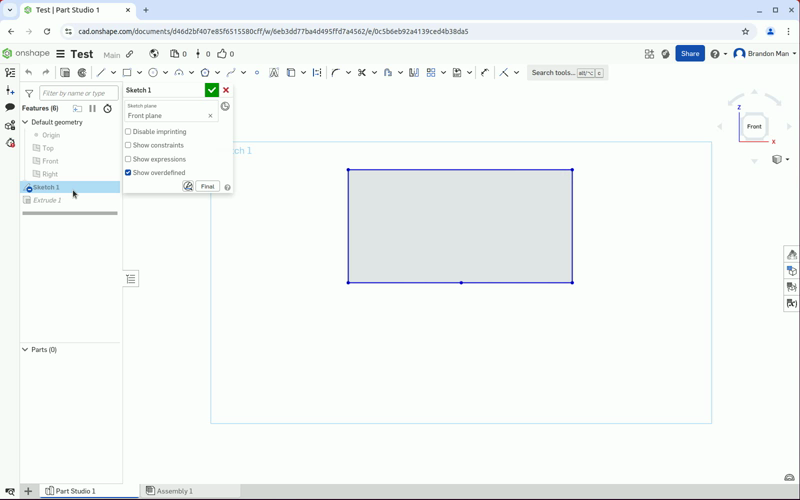
mouse_move(229, 92)
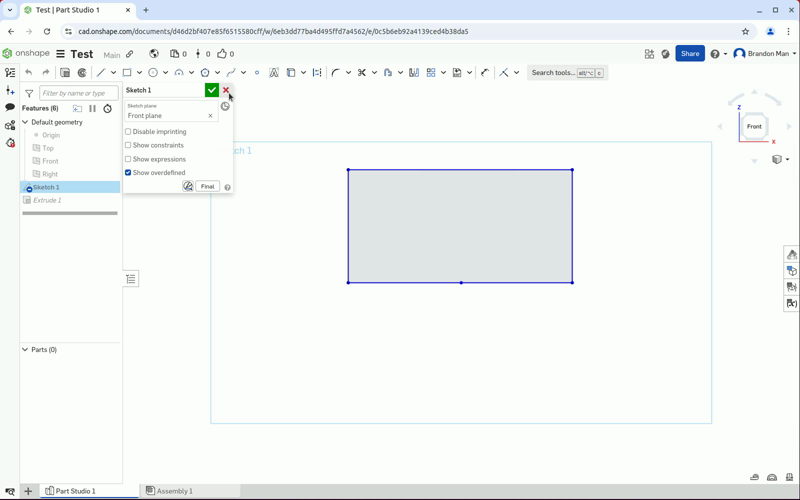
click(229, 92)
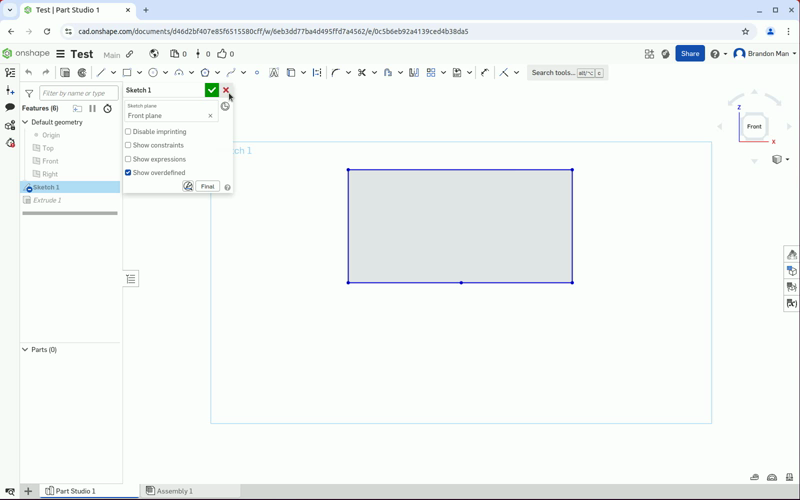
key(shift+s)
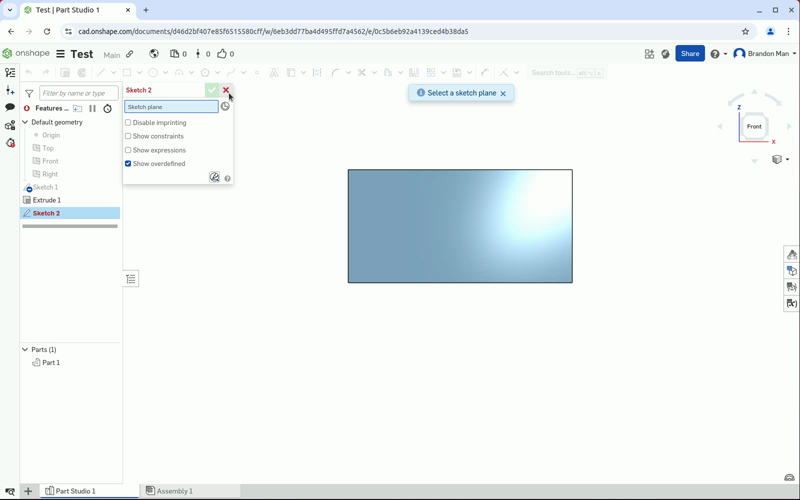
mouse_move(73, 163)
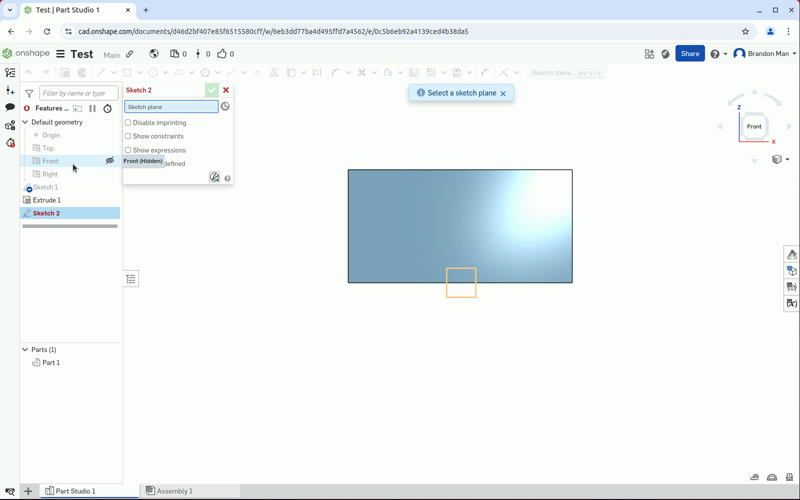
click(73, 163)
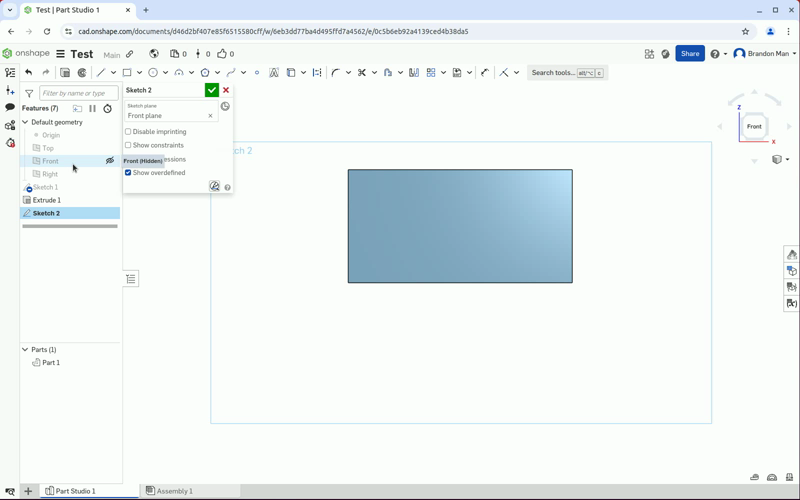
mouse_move(73, 352)
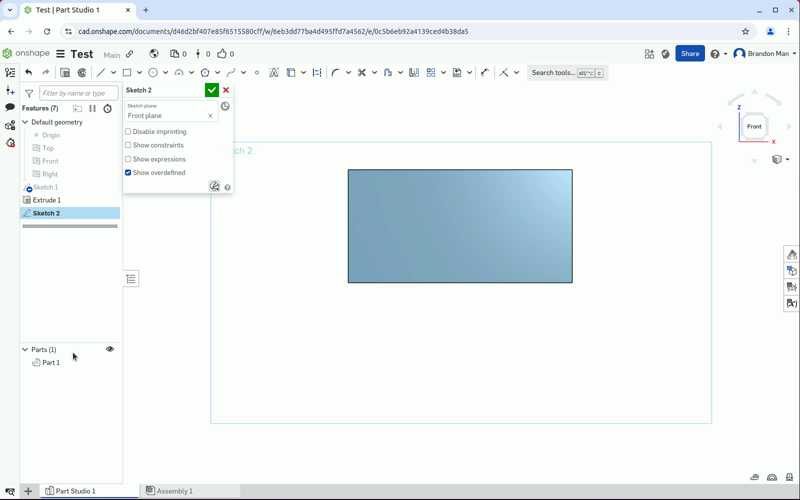
key(y)
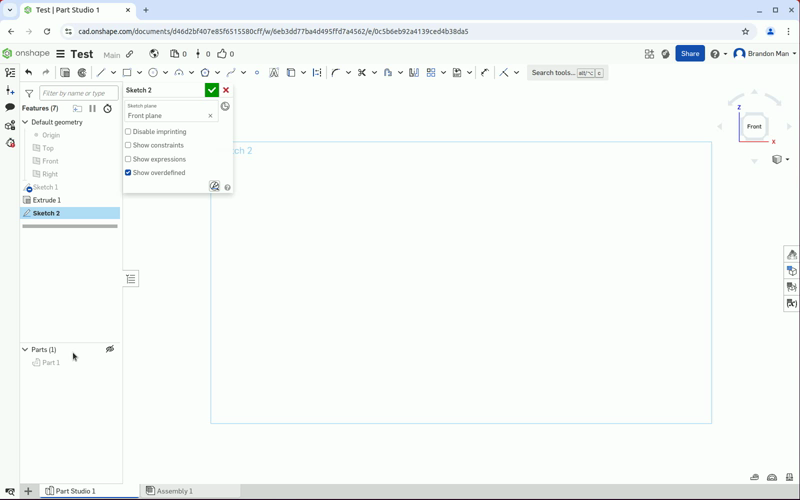
key(l)
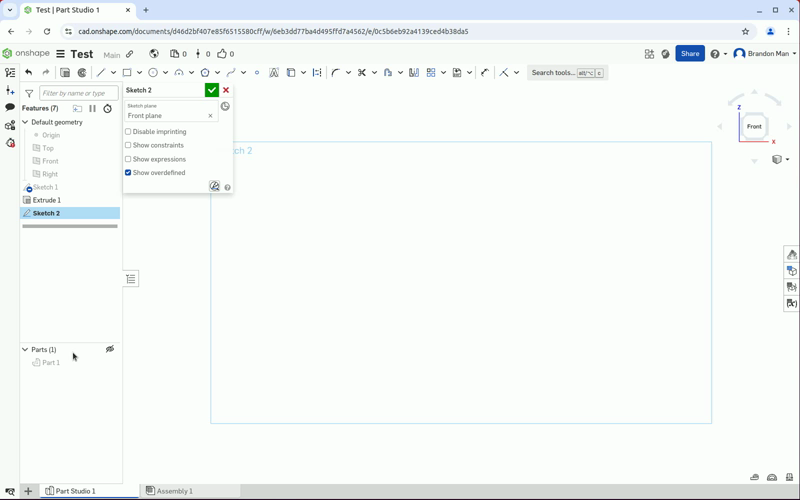
key_down(shift)
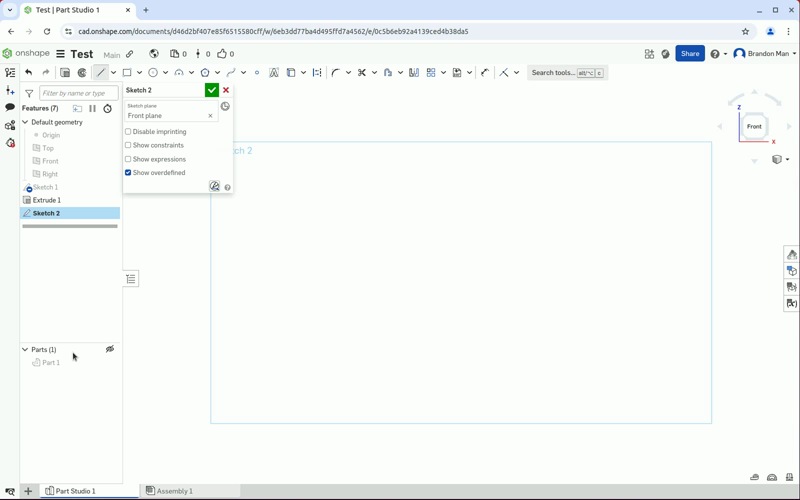
mouse_move(460, 395)
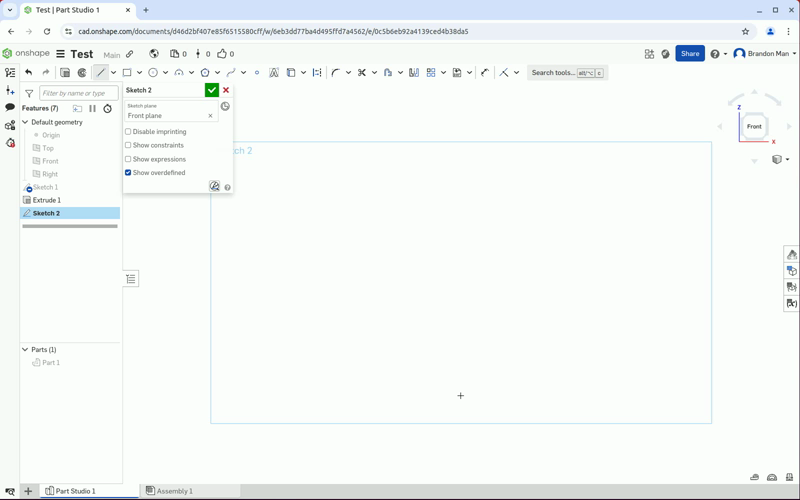
click(460, 395)
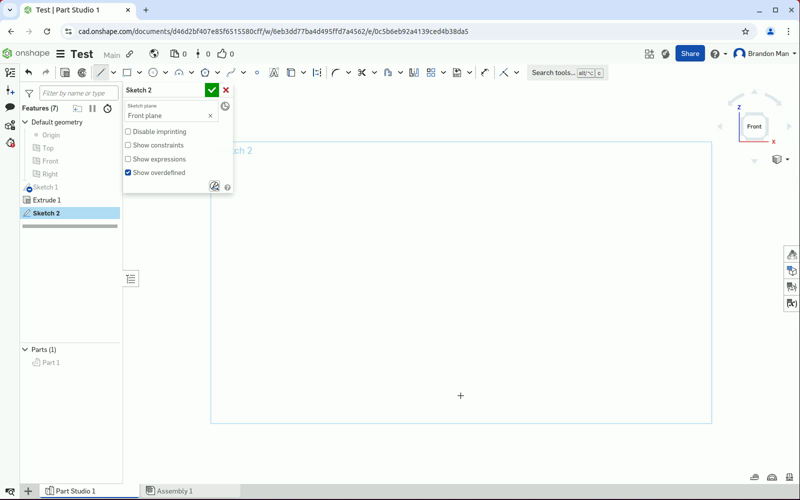
key_up(shift)
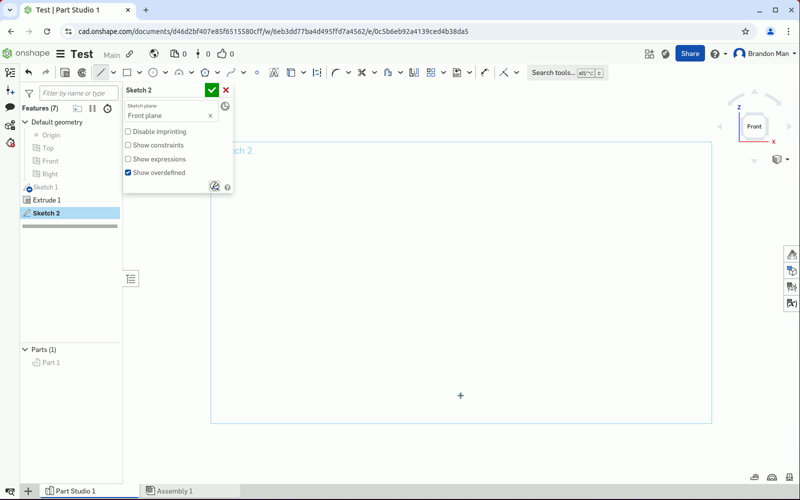
key_down(shift)
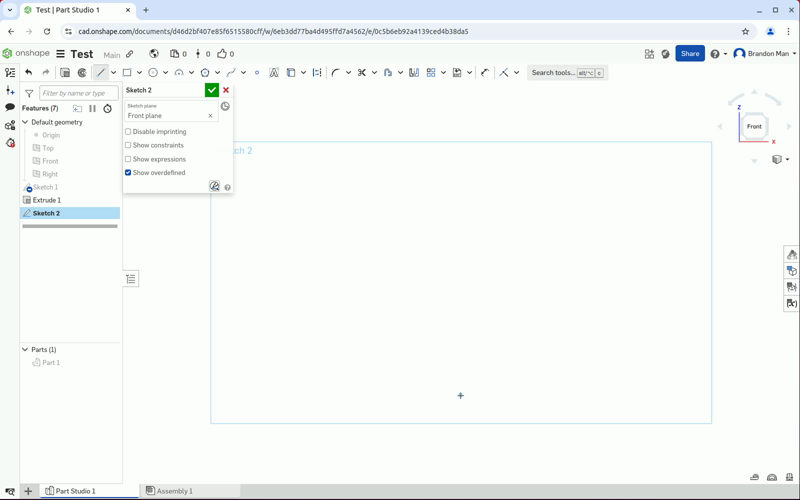
mouse_move(573, 395)
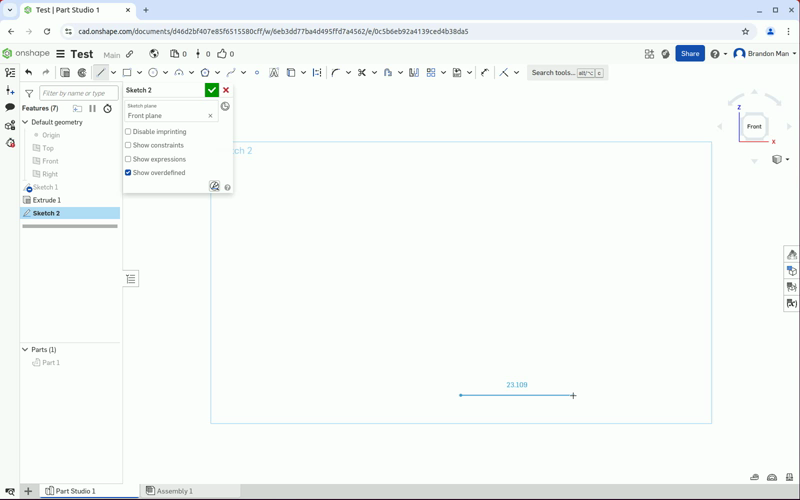
click(573, 395)
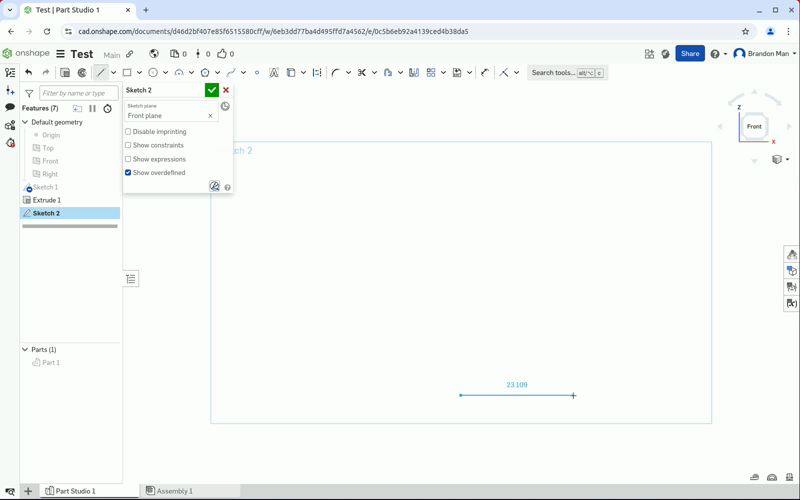
key_up(shift)
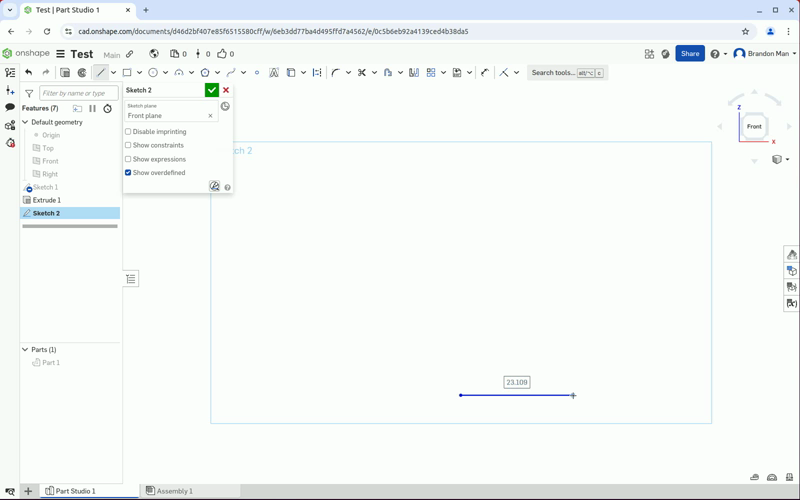
key_down(shift)
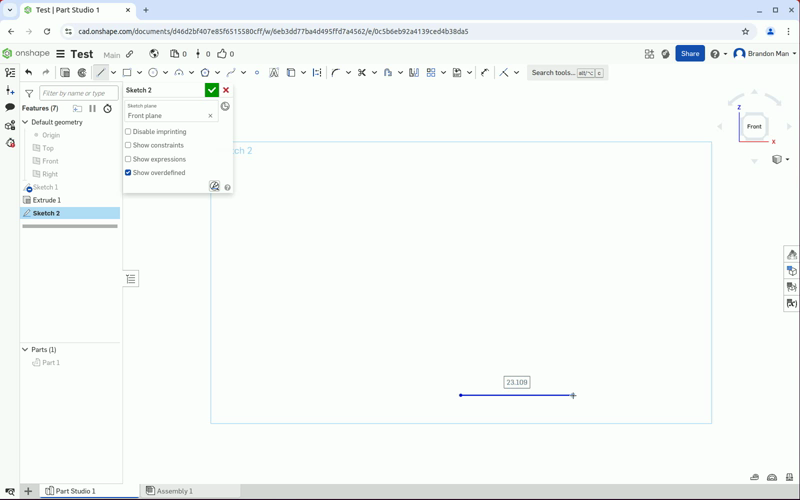
mouse_move(573, 282)
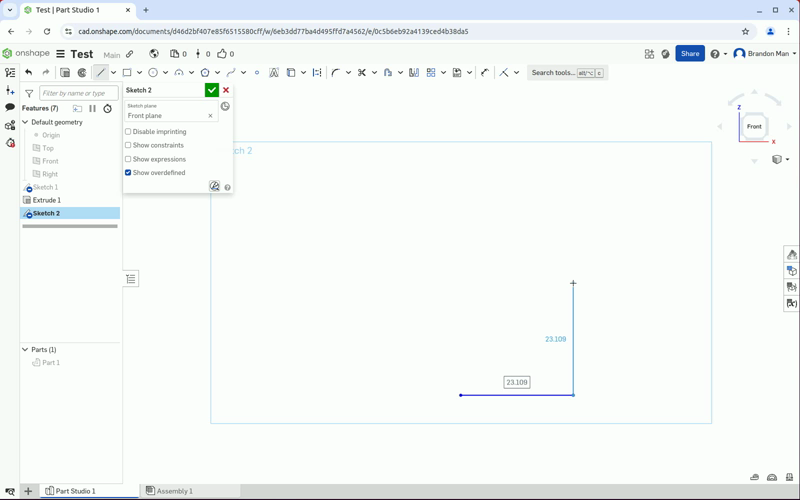
click(573, 282)
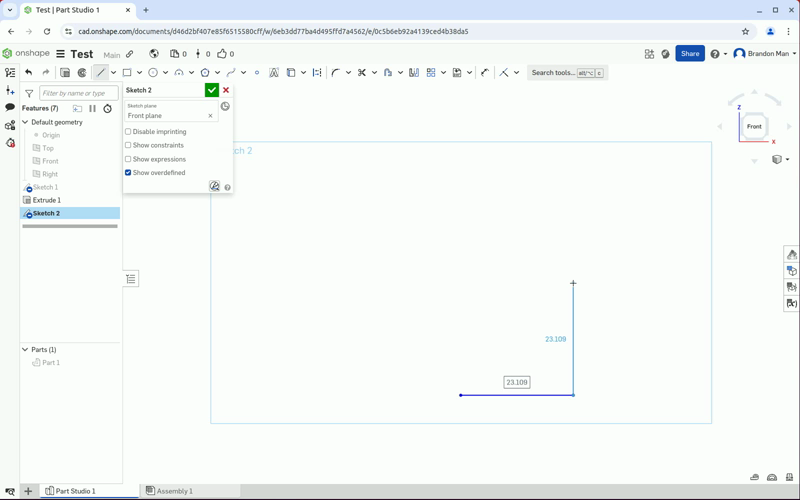
key_up(shift)
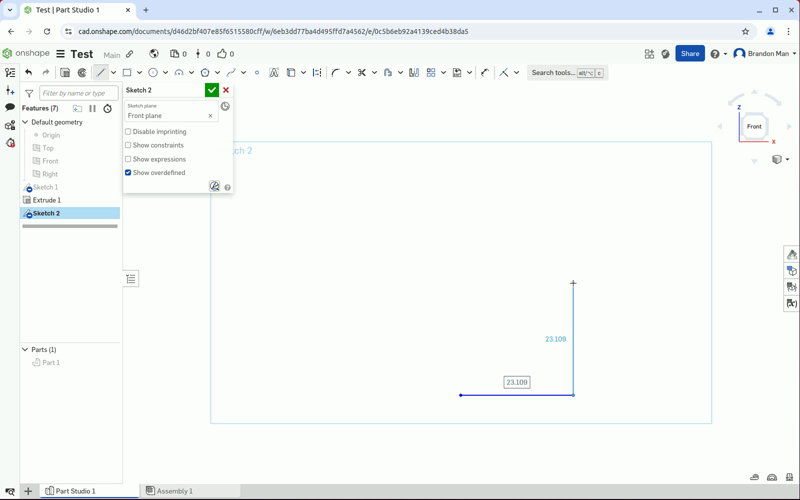
key_down(shift)
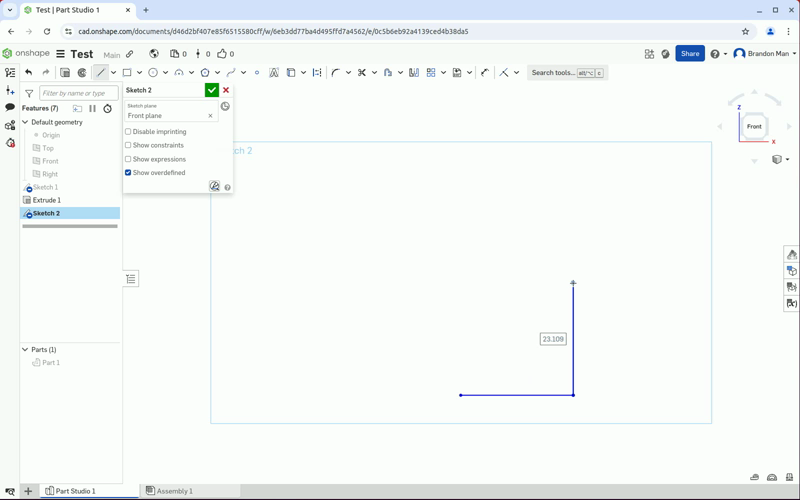
mouse_move(460, 282)
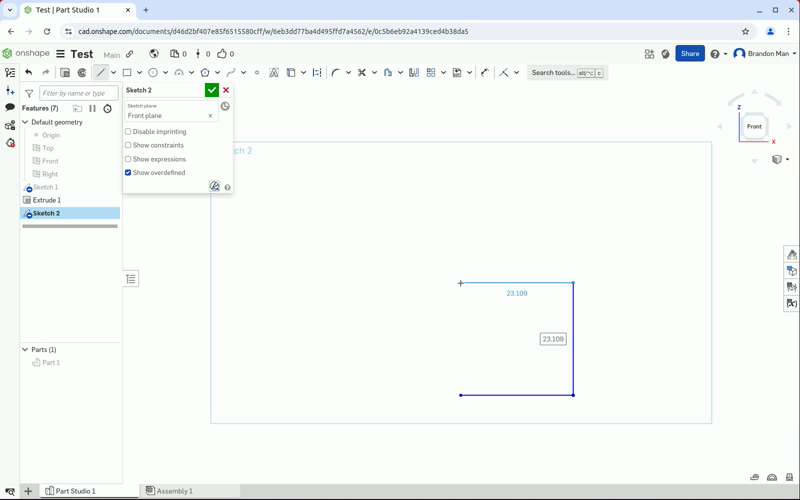
click(460, 282)
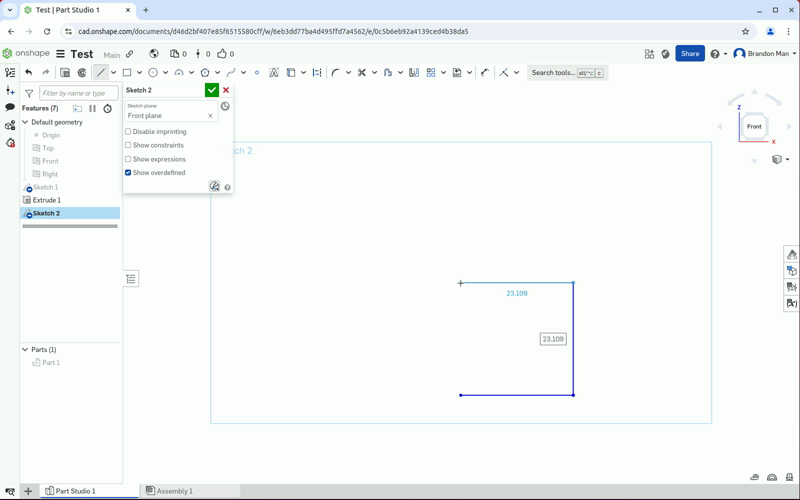
key_up(shift)
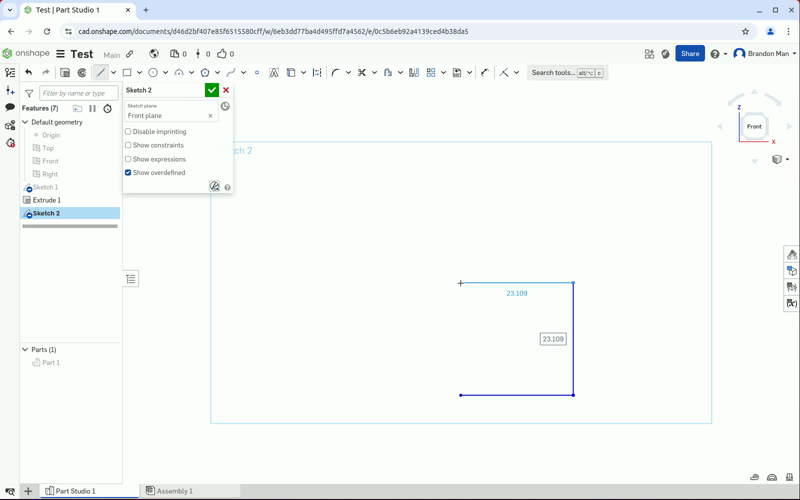
key_down(shift)
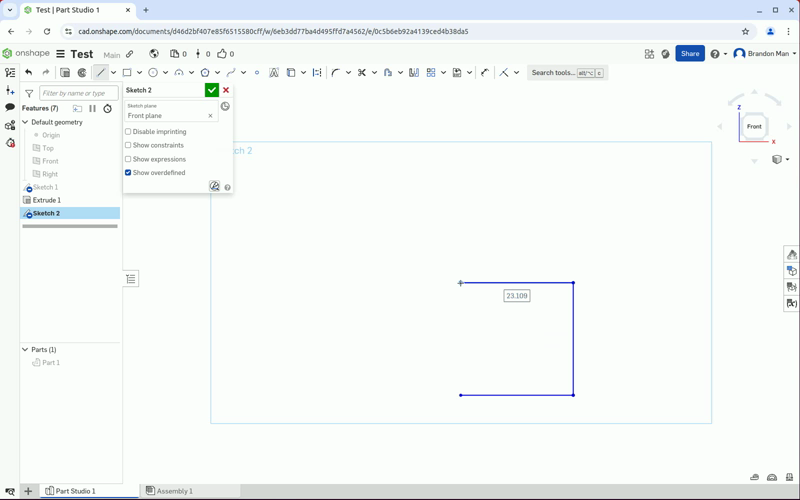
mouse_move(460, 395)
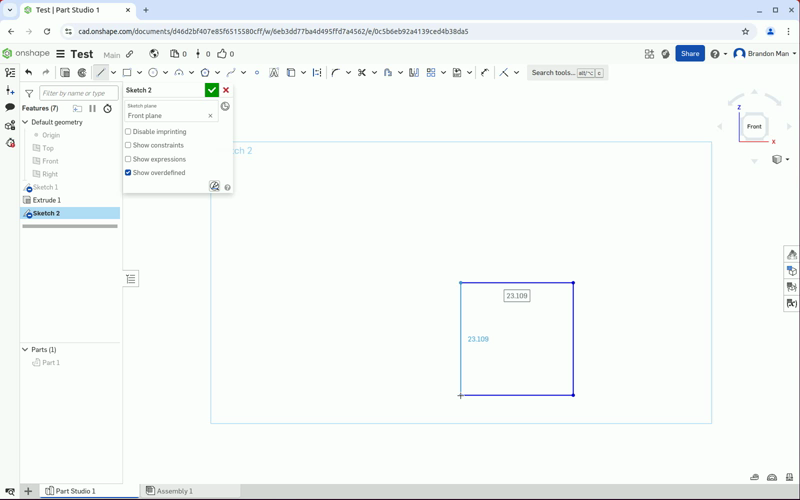
key_up(shift)
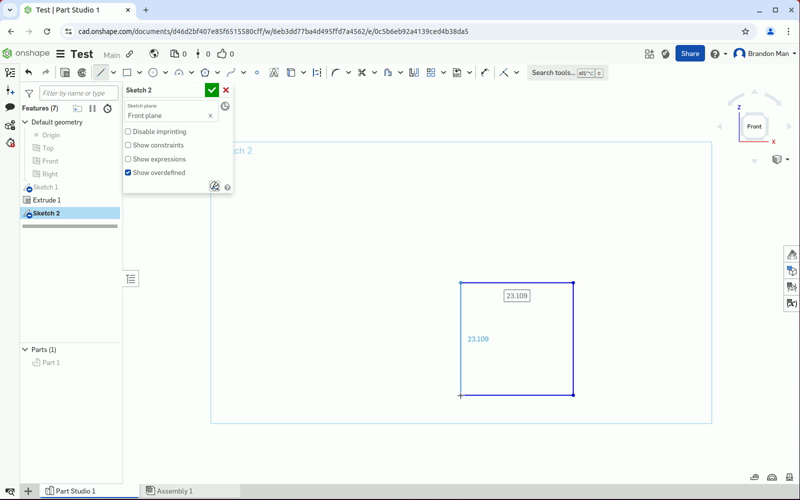
click(460, 395)
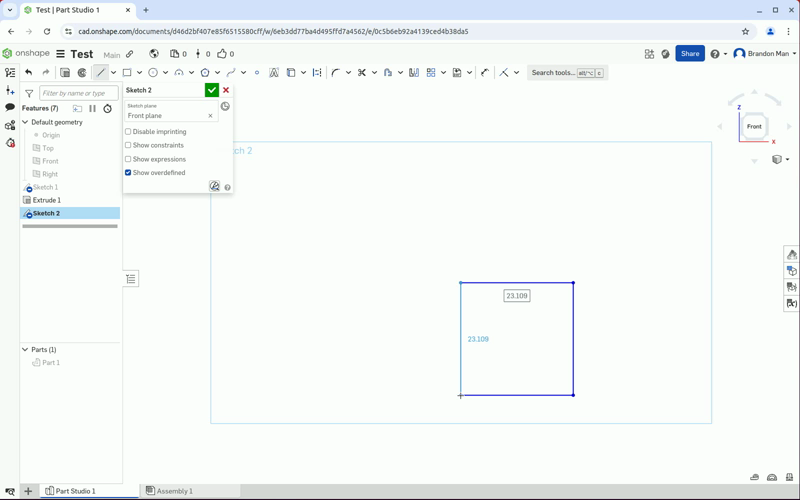
key(esc)
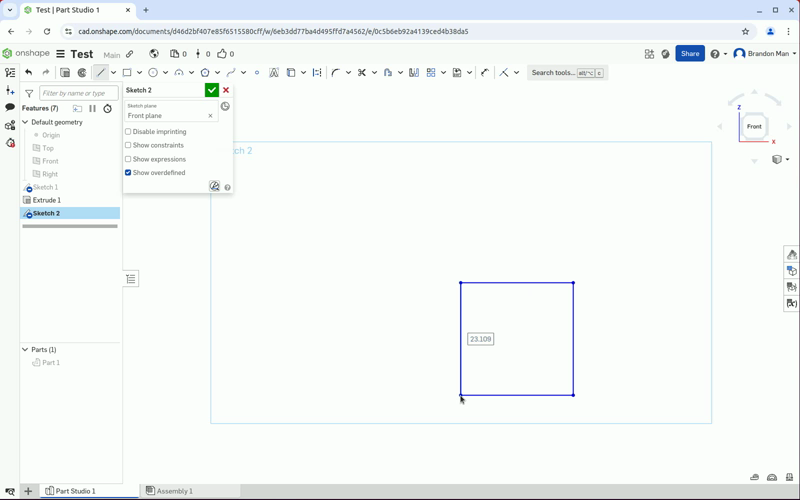
mouse_move(507, 317)
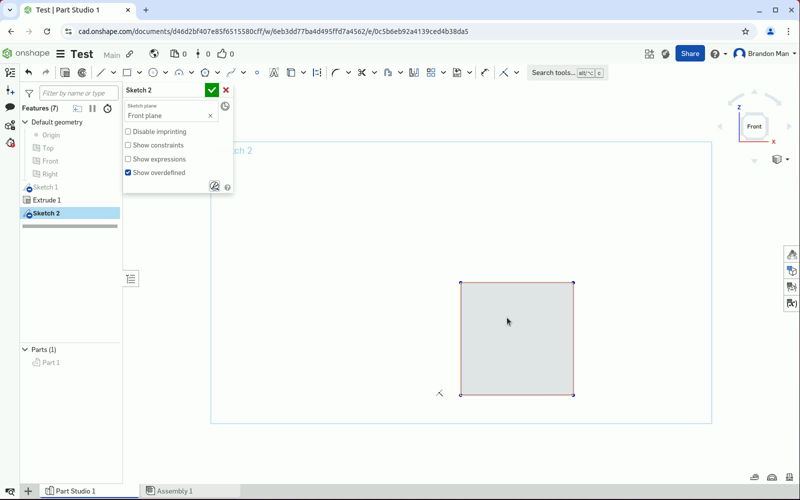
click(507, 317)
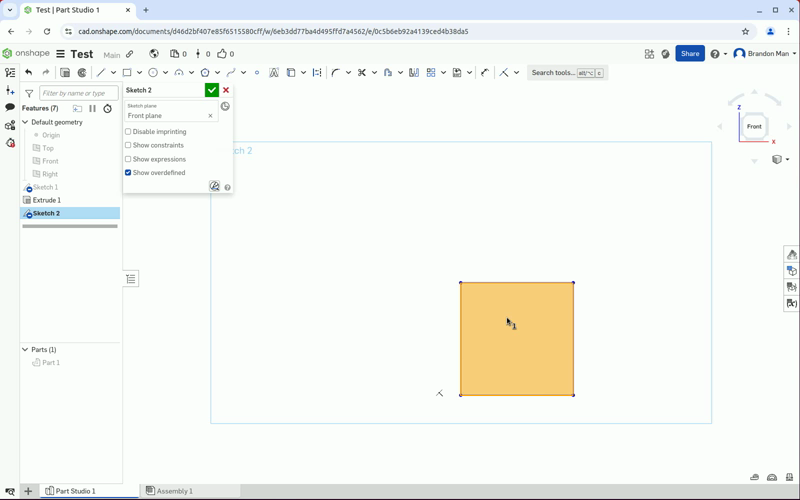
mouse_move(73, 352)
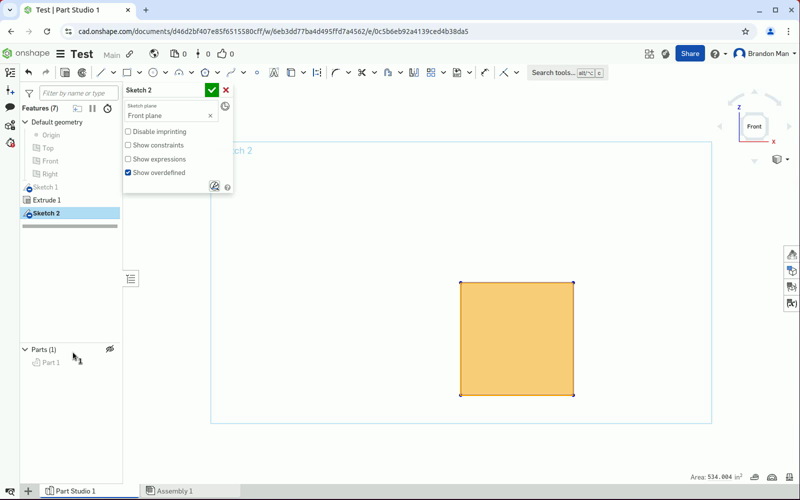
key(shift+y)
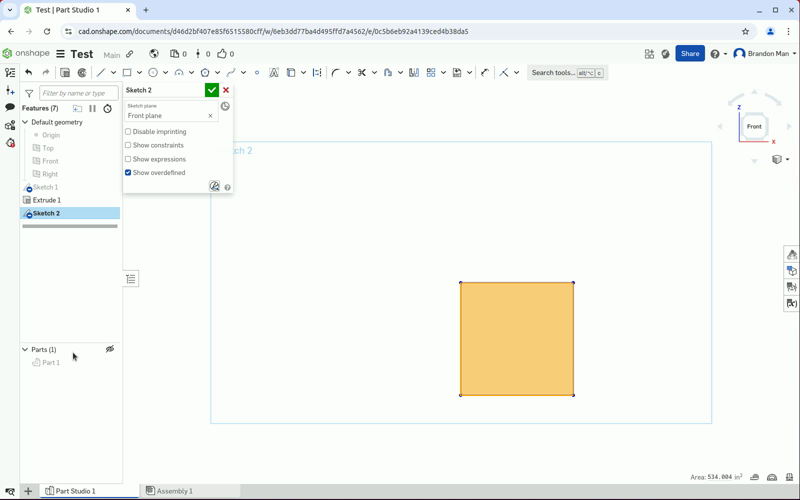
key(shift+e)
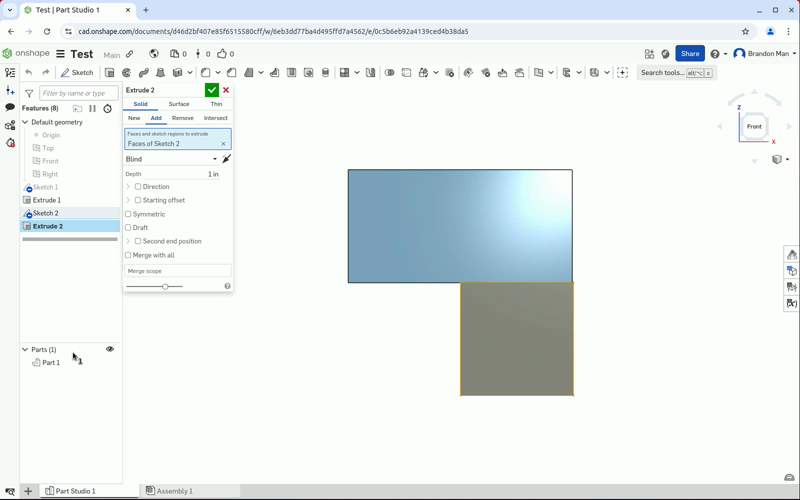
mouse_move(143, 106)
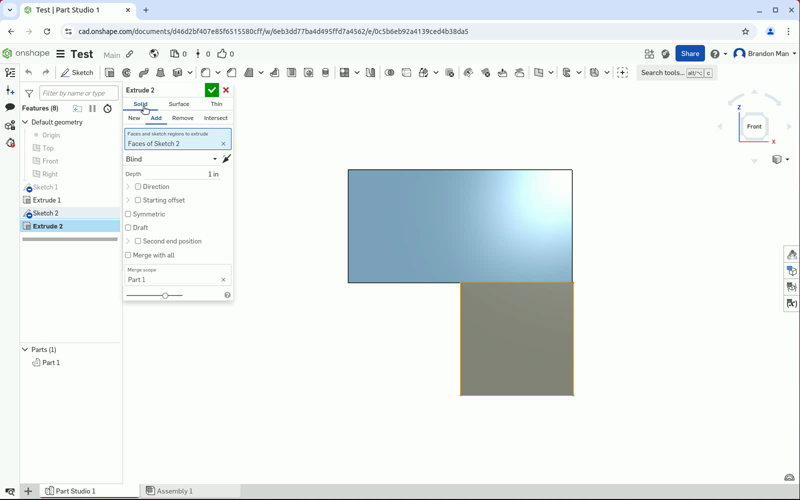
click(143, 106)
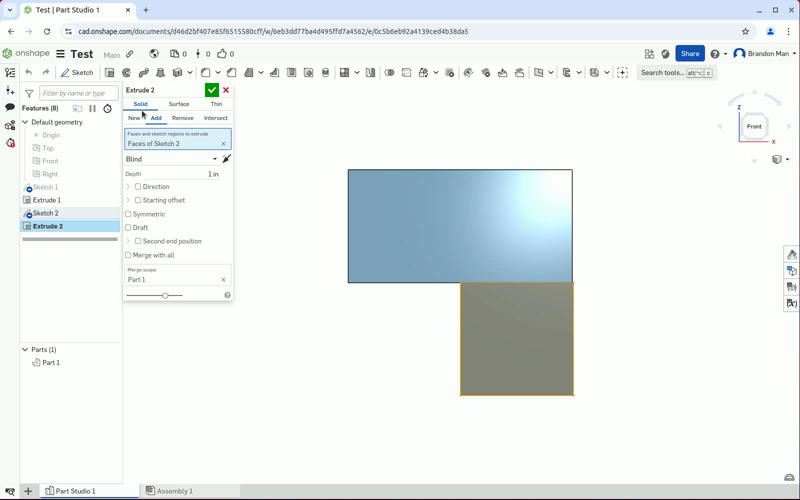
mouse_move(137, 120)
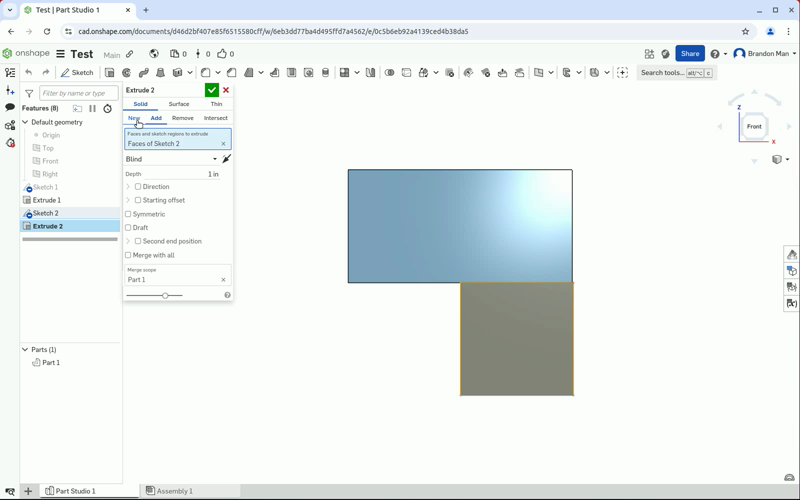
click(137, 120)
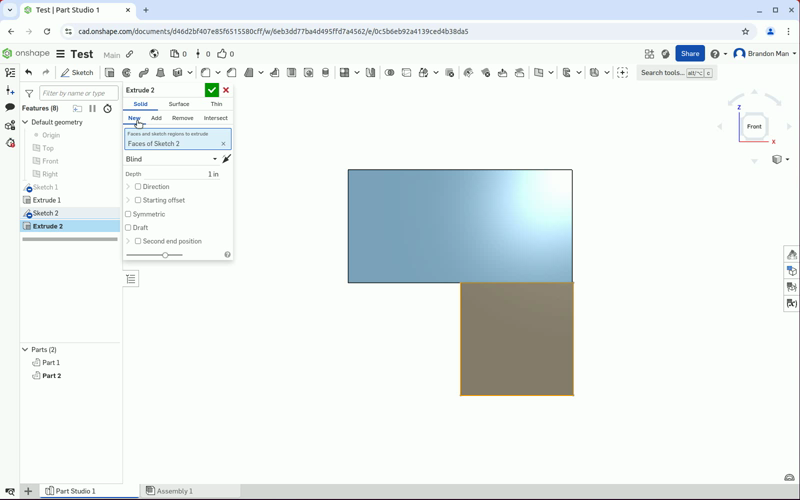
key(tab, 4)
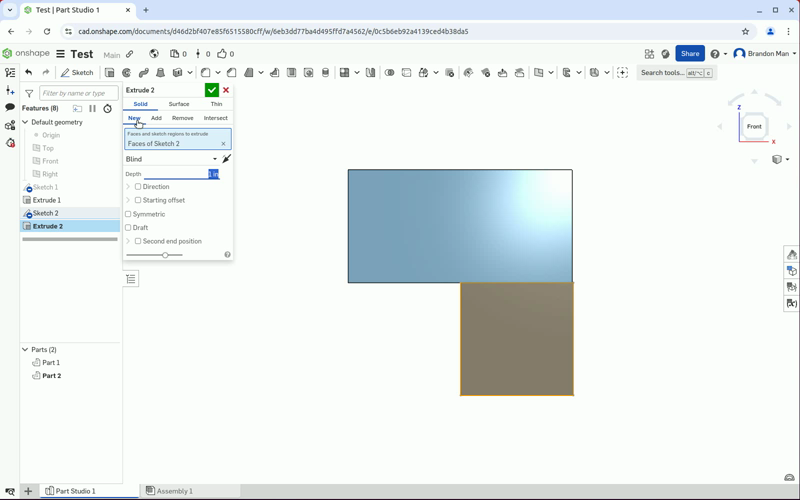
text(23.108)
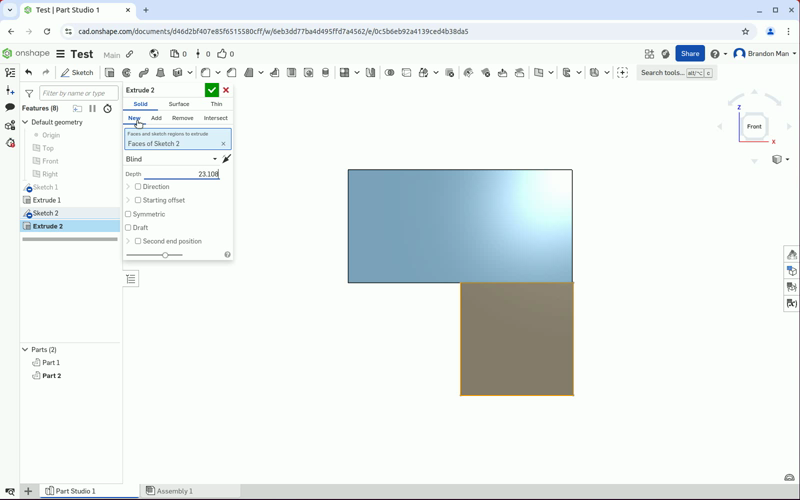
key(enter)
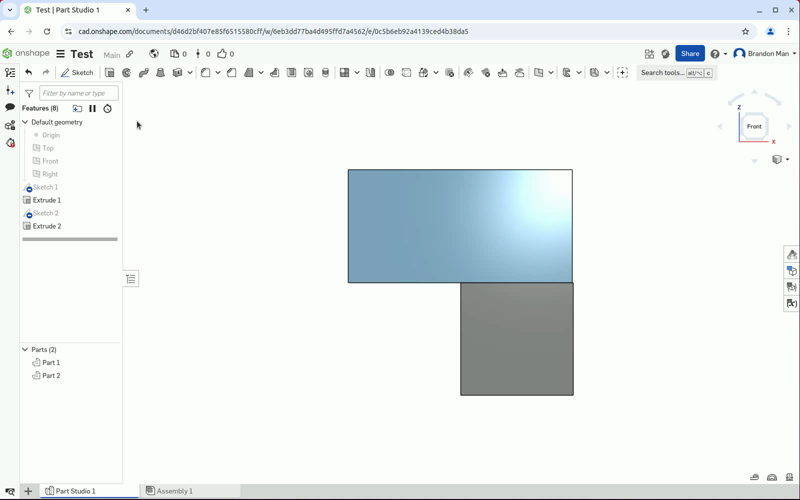
key(shift+h)
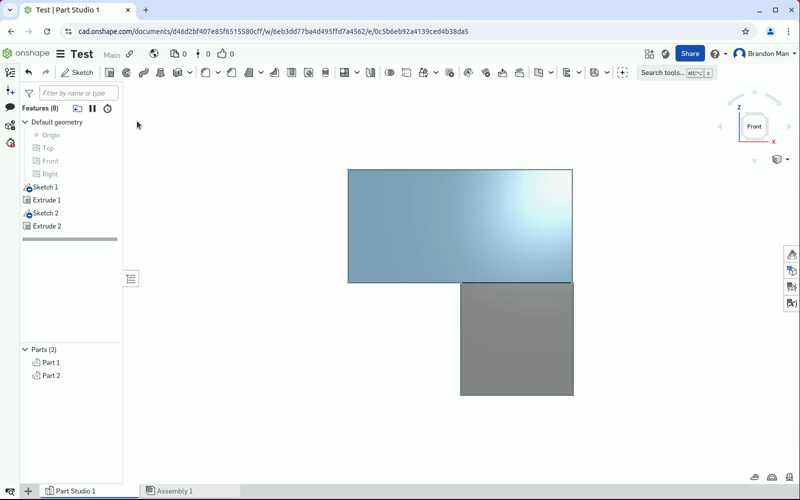
key(shift+h)
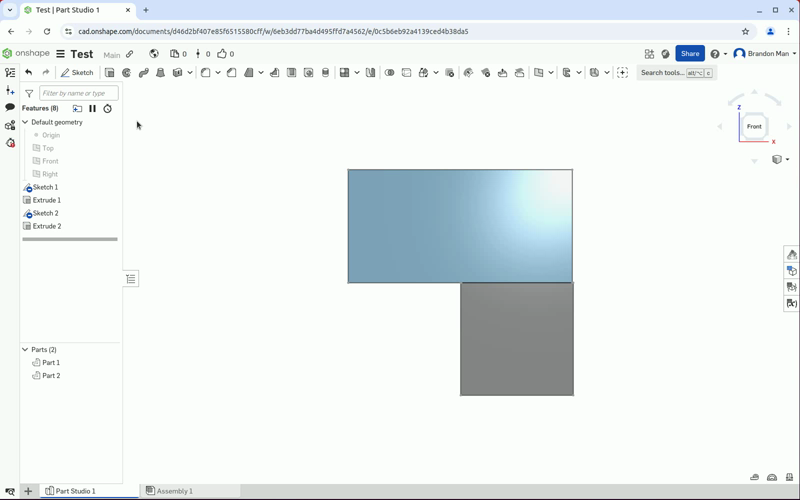
key(shift+7)
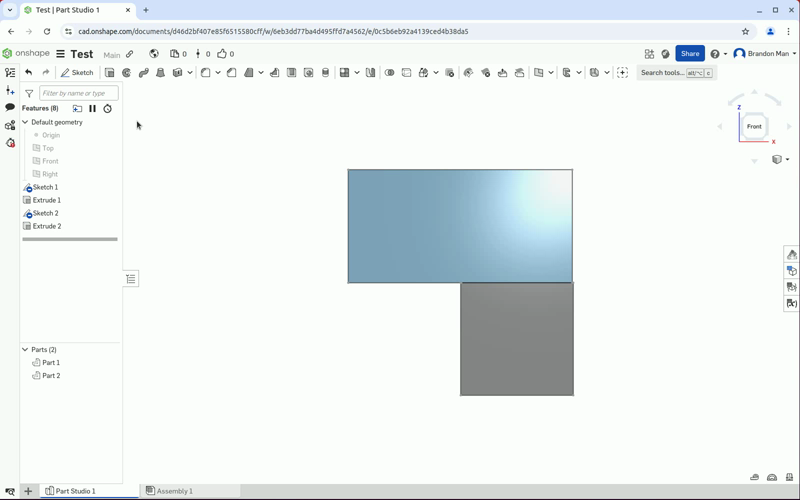
key(left, 2)
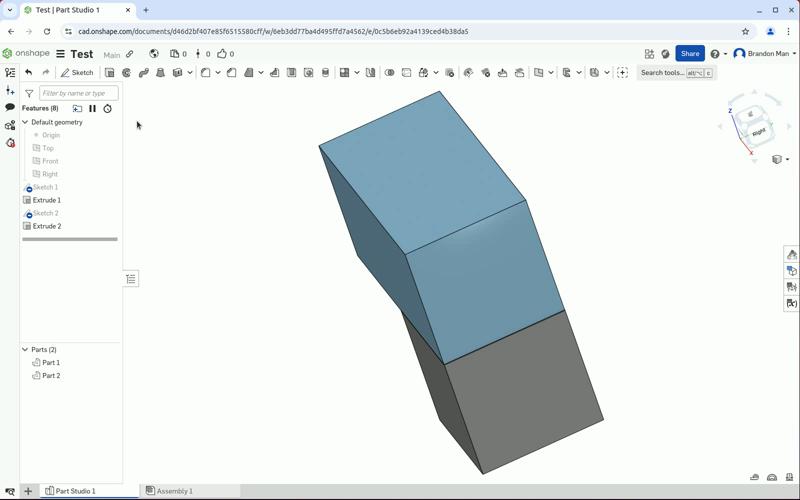
key(down, 2)
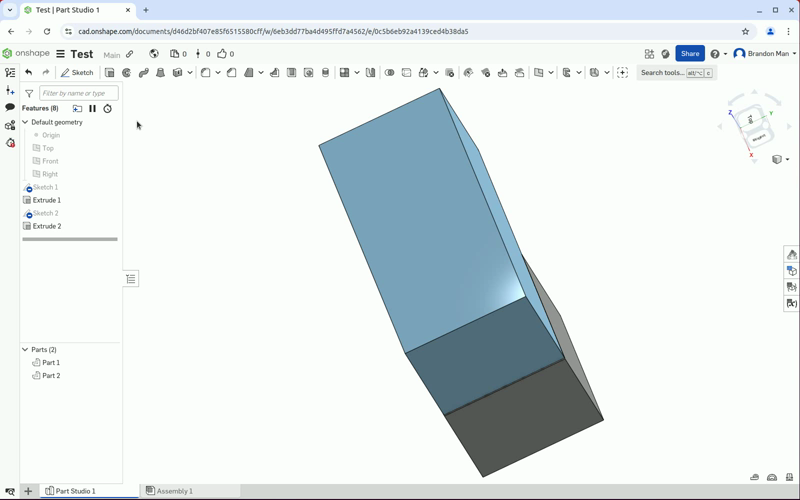
key(up, 2)
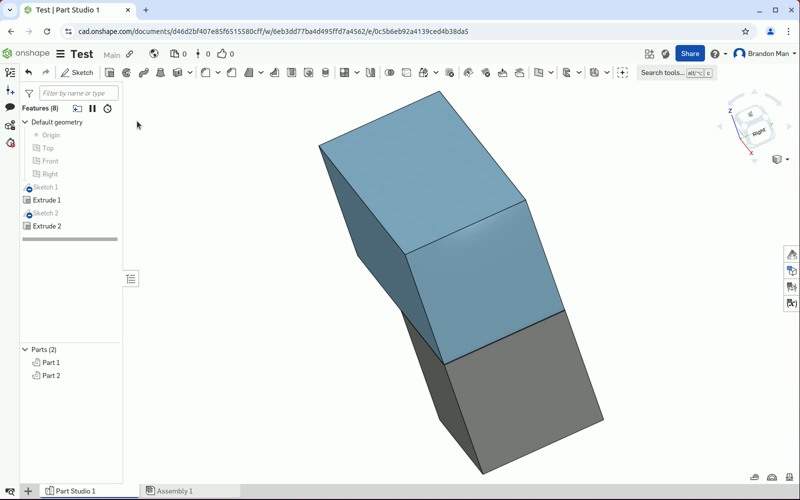
key(right, 2)
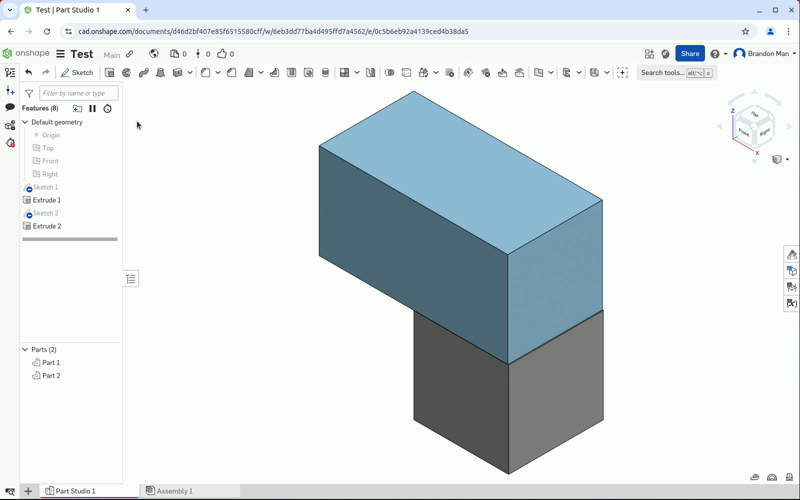
mouse_move(73, 189)
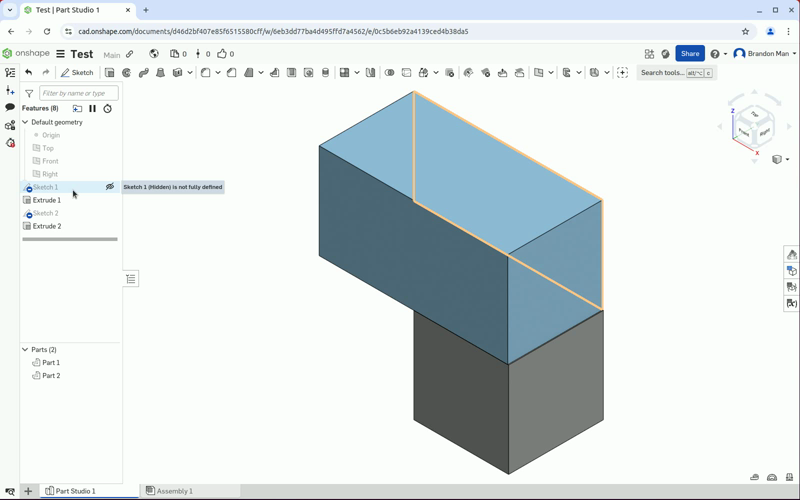
click(73, 189)